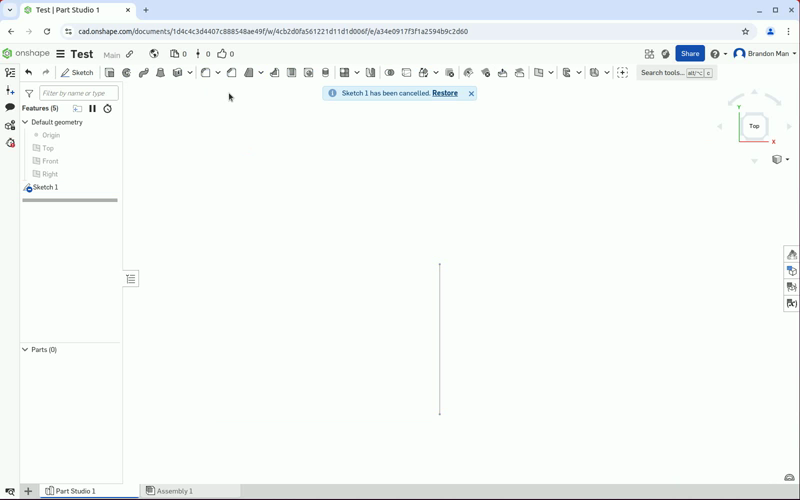
key(shift+h)
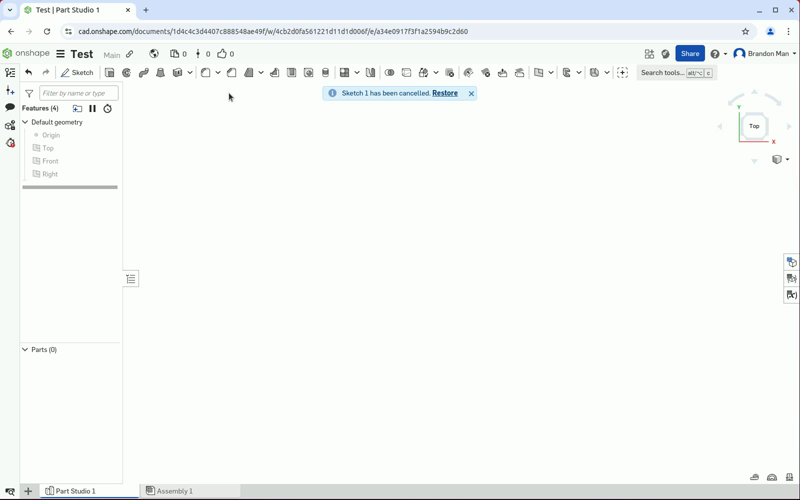
mouse_move(73, 352)
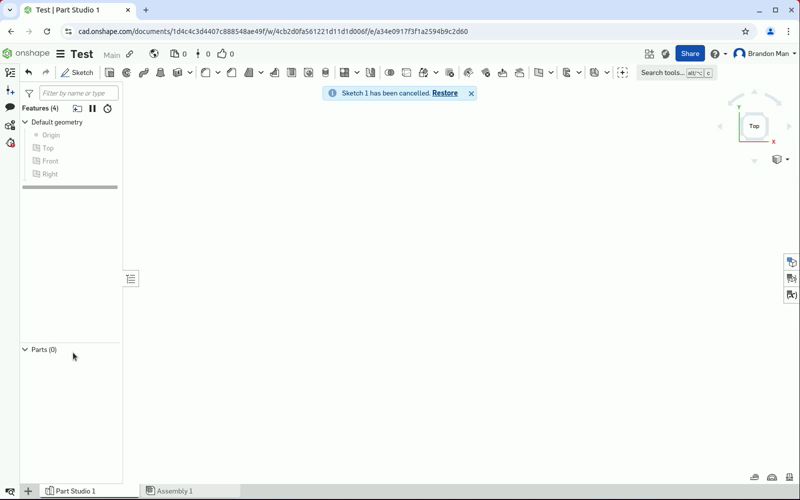
key(y)
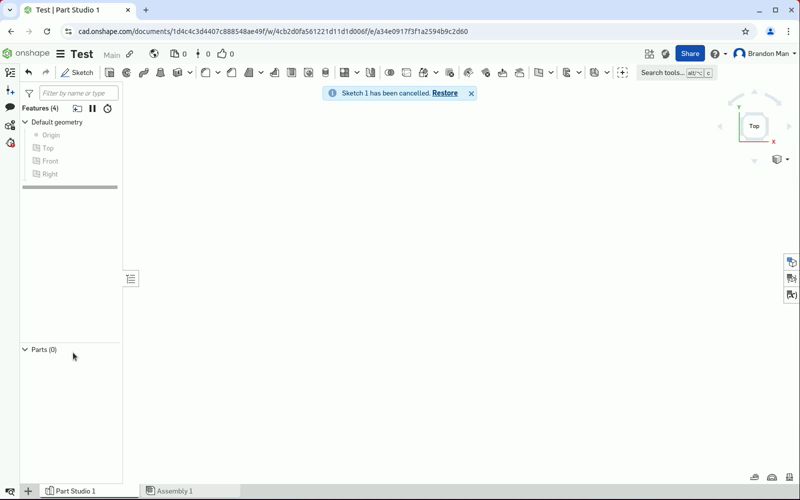
key(shift+p)
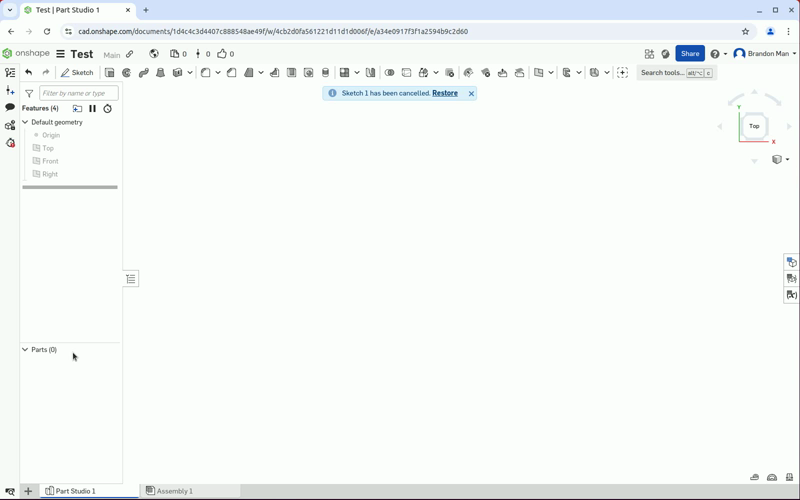
key(space)
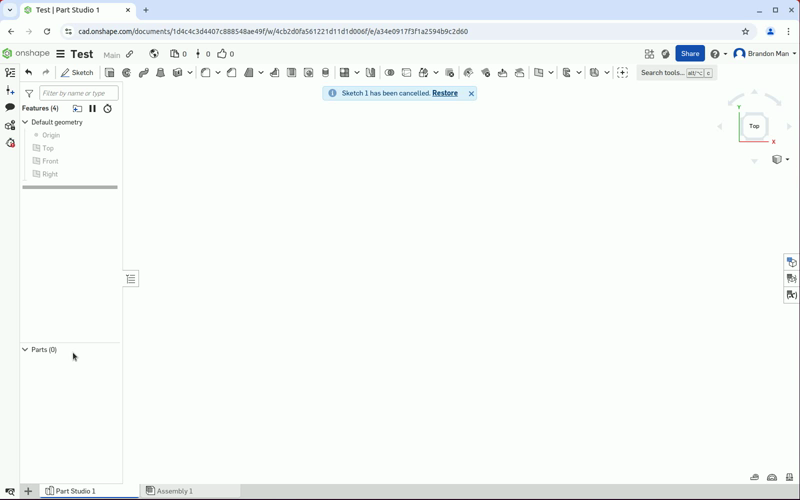
key_down(shift)
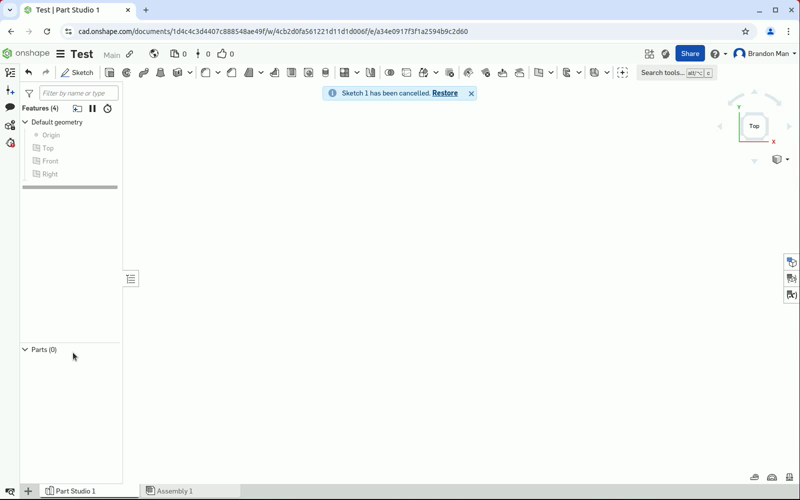
key(up)
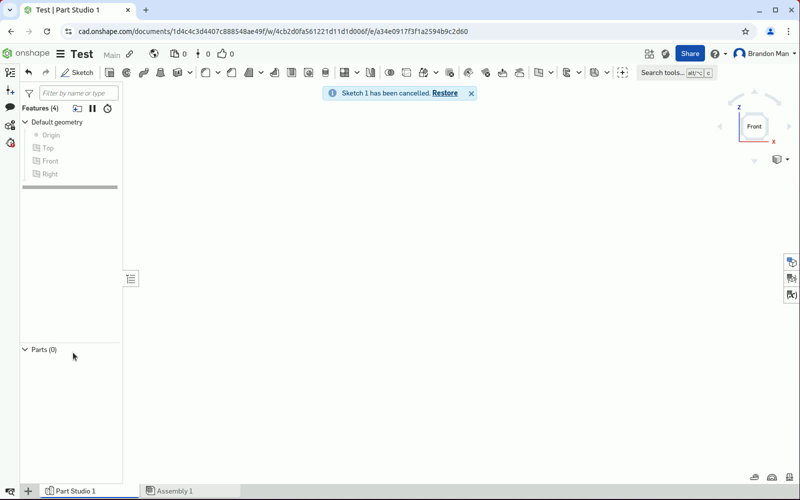
key_up(shift)
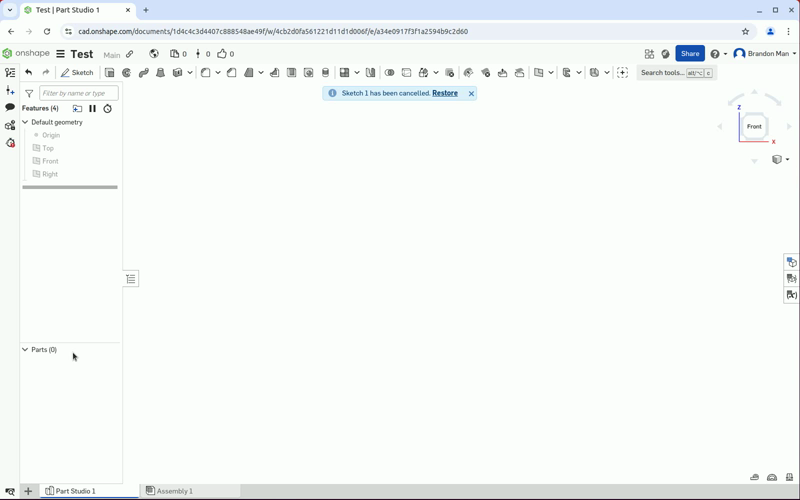
mouse_move(73, 352)
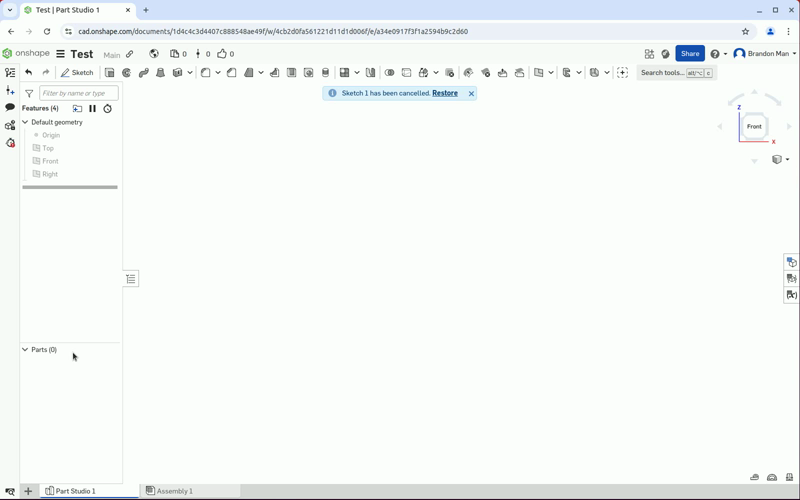
key(shift+y)
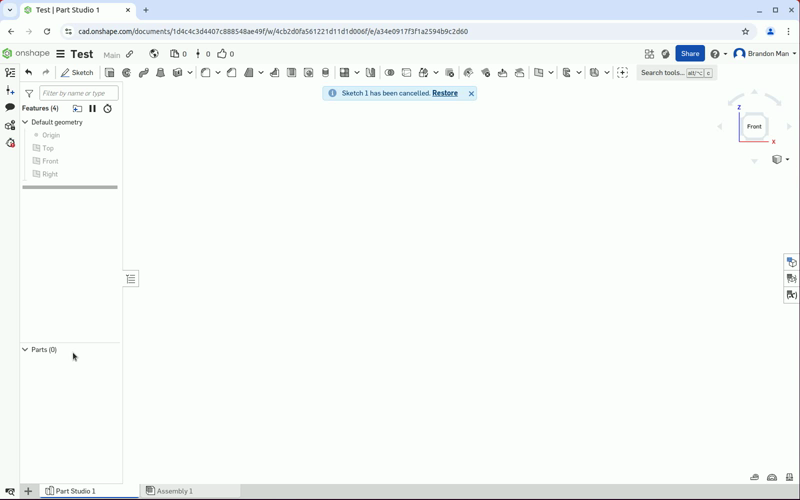
key(shift+s)
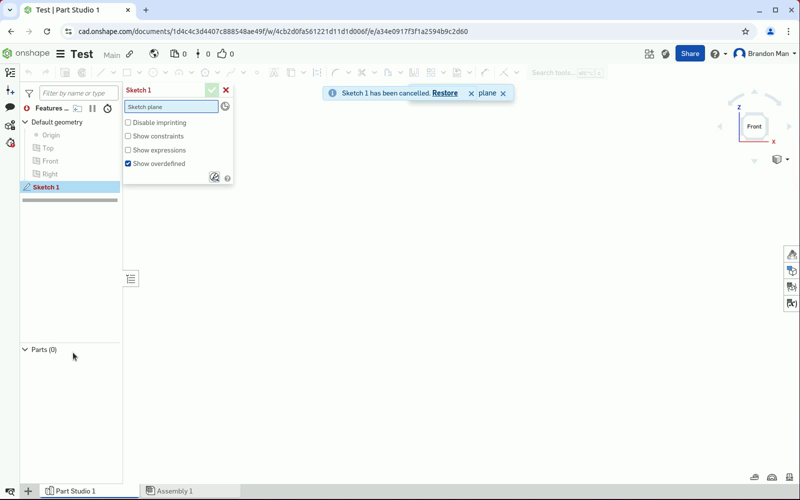
mouse_move(73, 163)
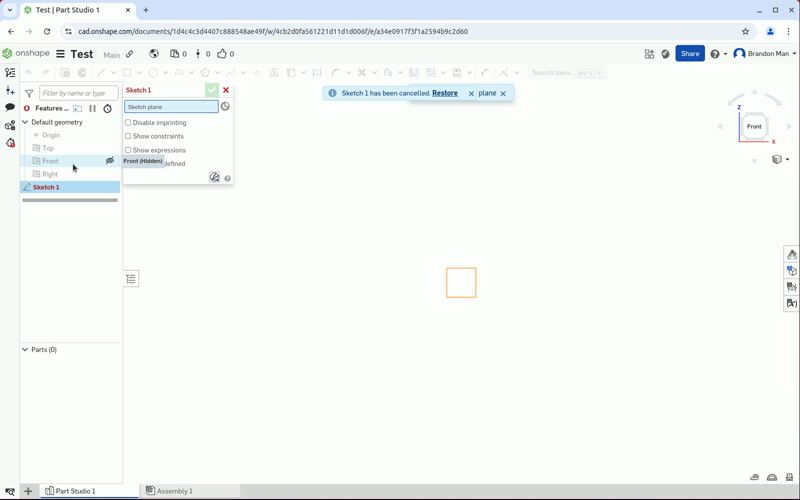
click(73, 163)
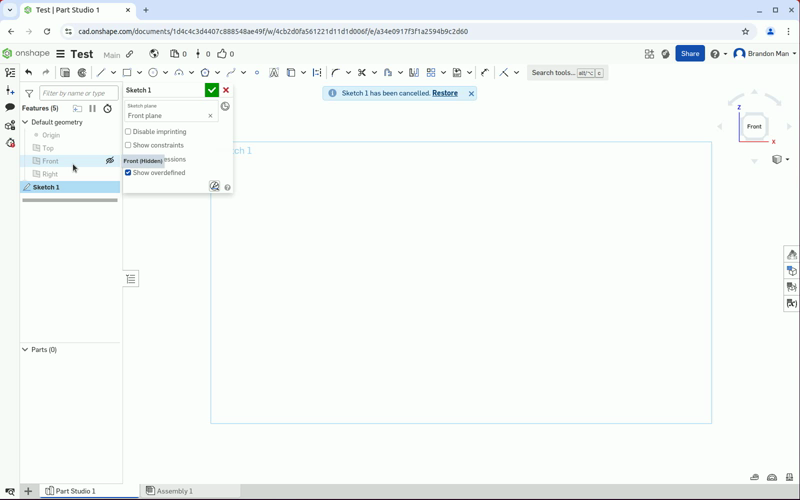
mouse_move(73, 352)
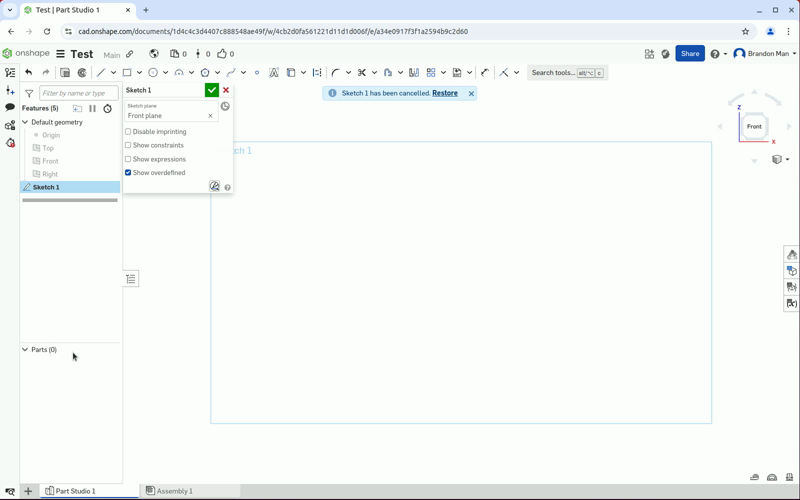
key(y)
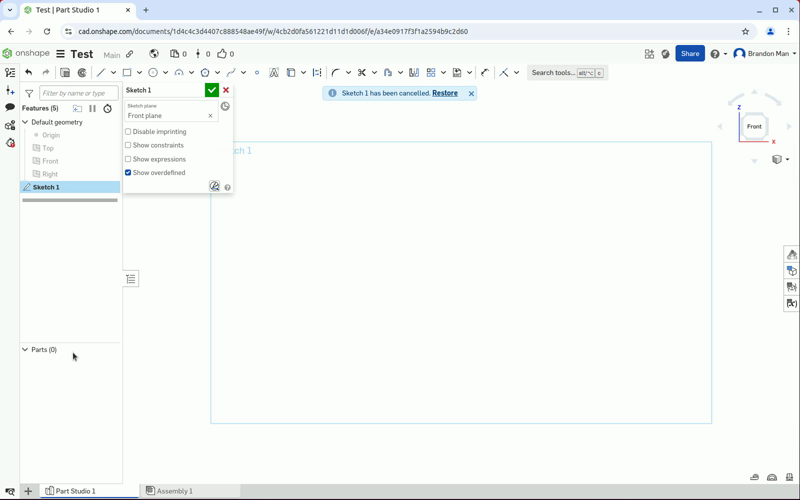
key(c)
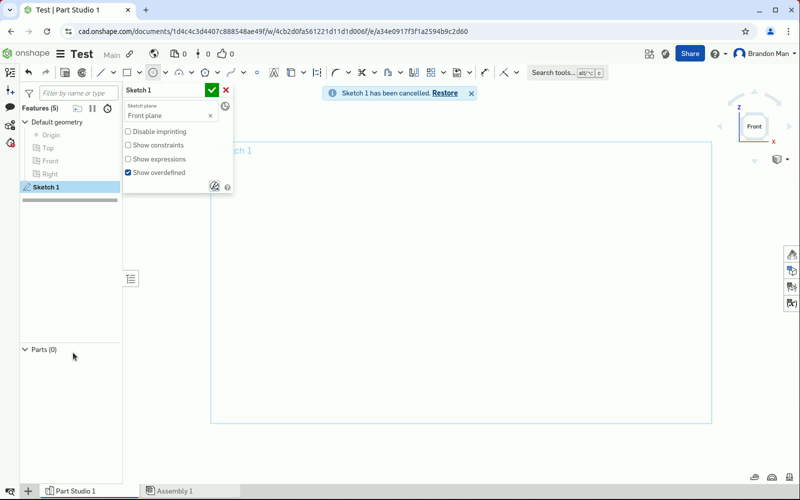
key_down(shift)
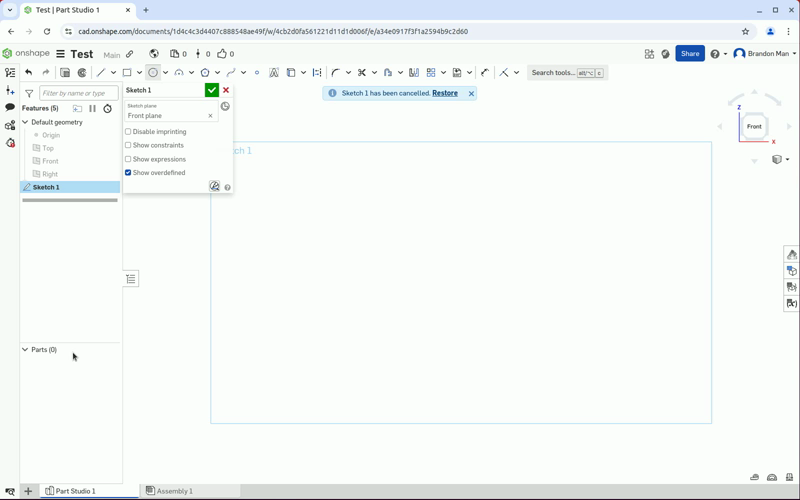
mouse_move(460, 282)
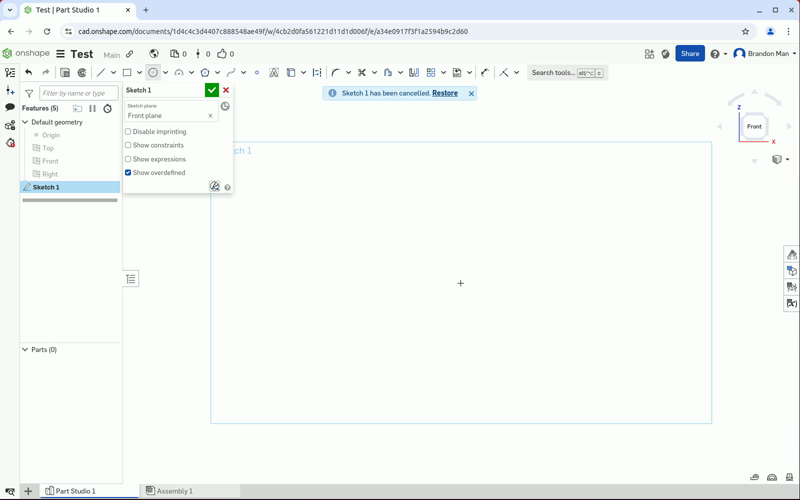
click(460, 282)
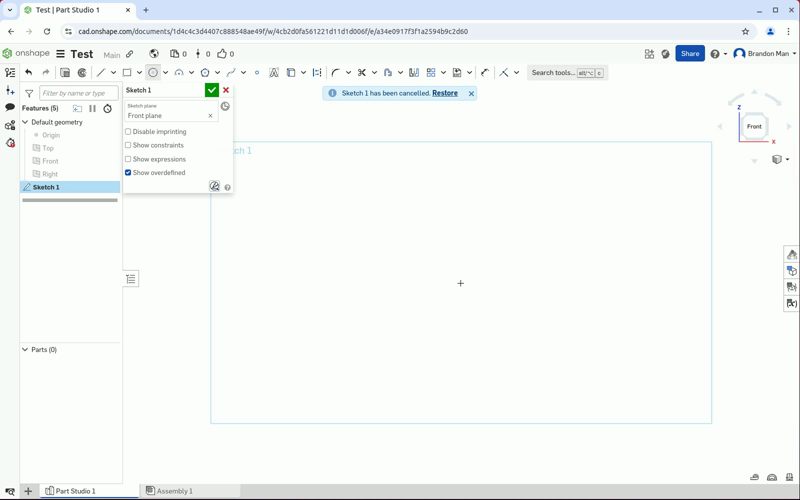
key_up(shift)
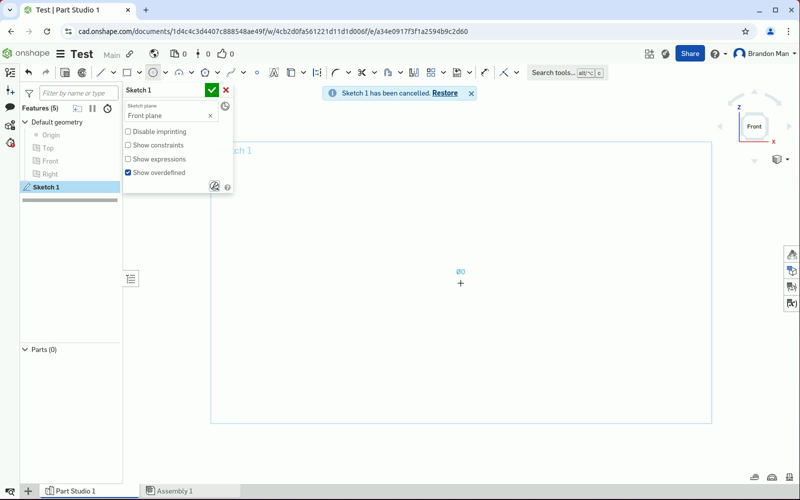
mouse_move(505, 282)
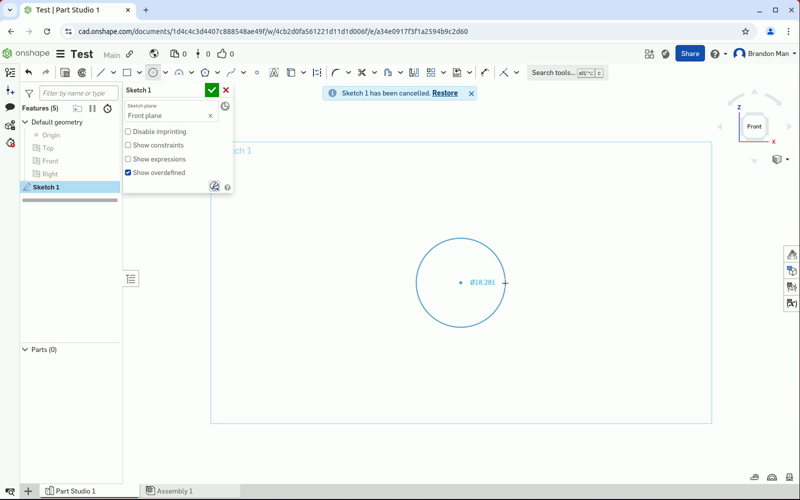
click(505, 282)
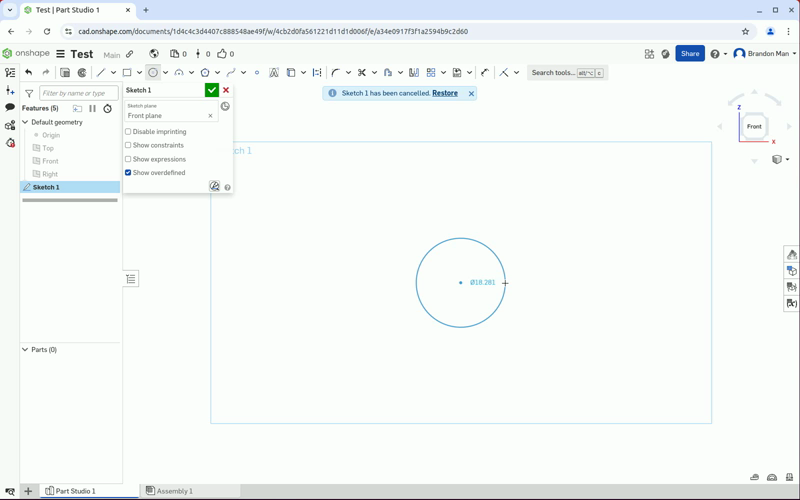
key(esc)
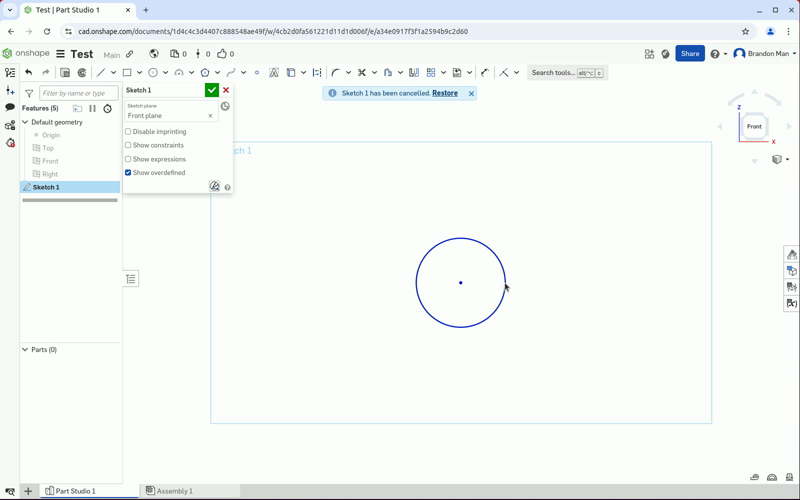
key(c)
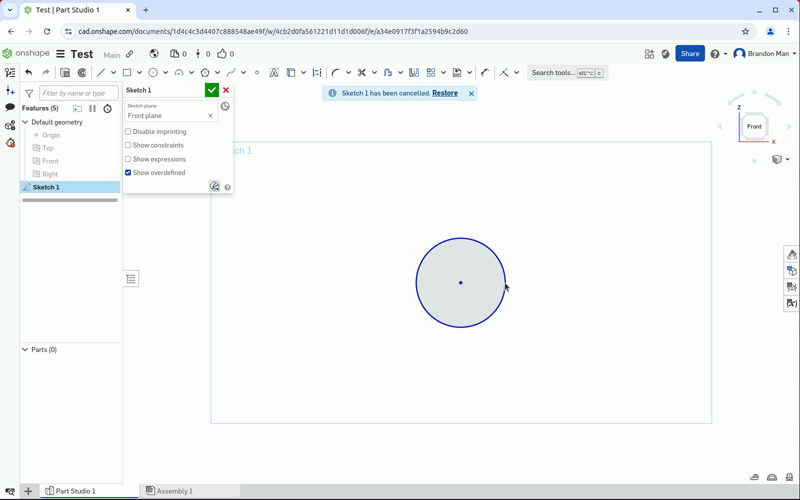
key_down(shift)
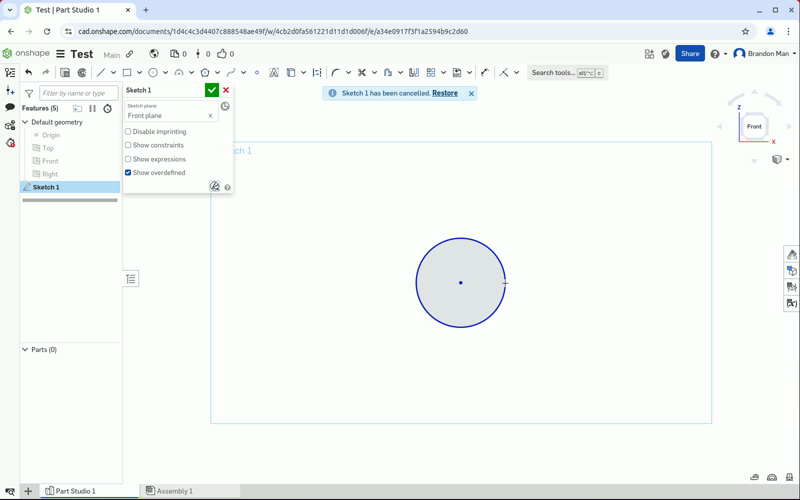
mouse_move(460, 282)
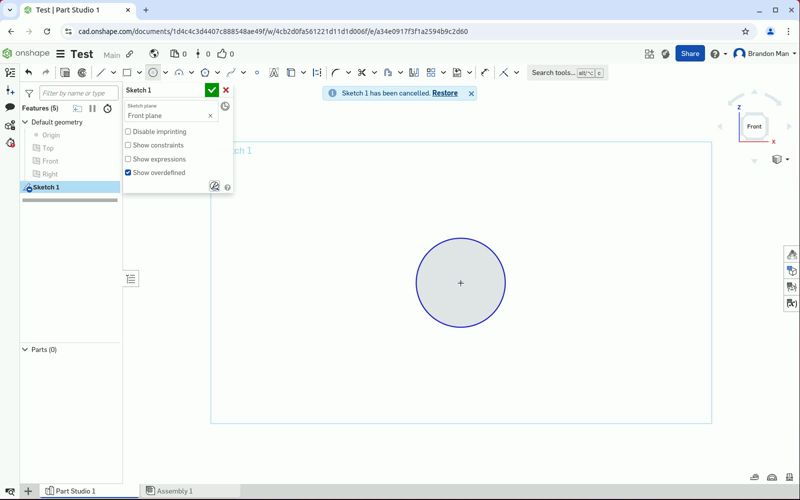
click(460, 282)
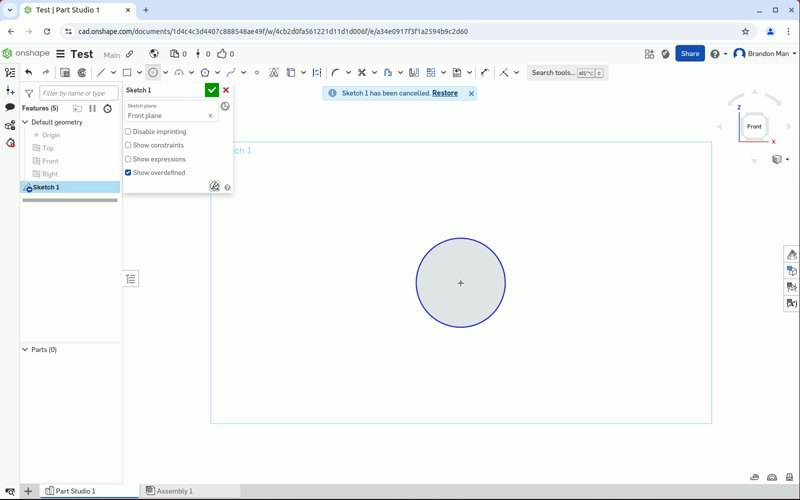
key_up(shift)
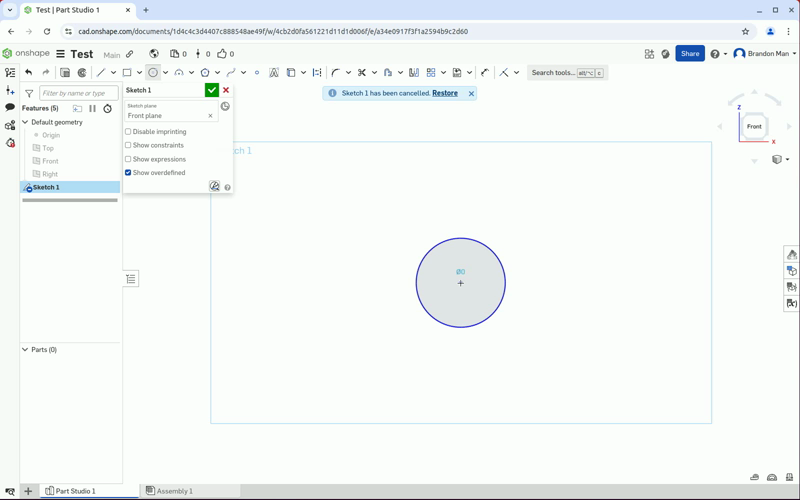
mouse_move(478, 282)
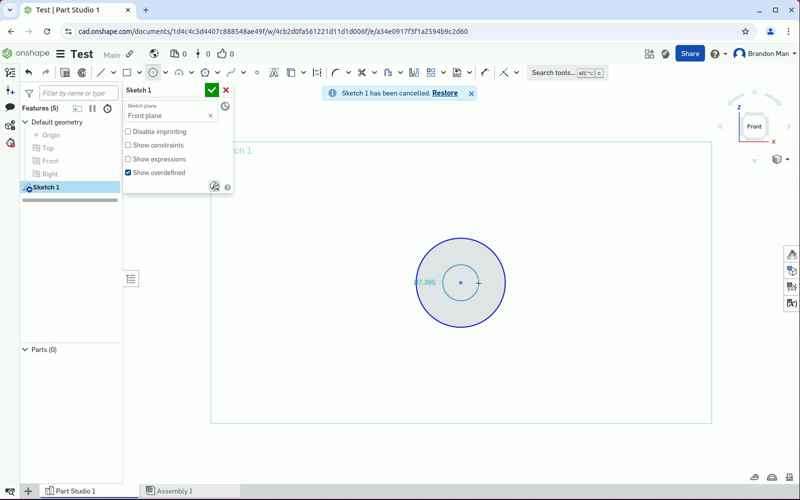
click(478, 282)
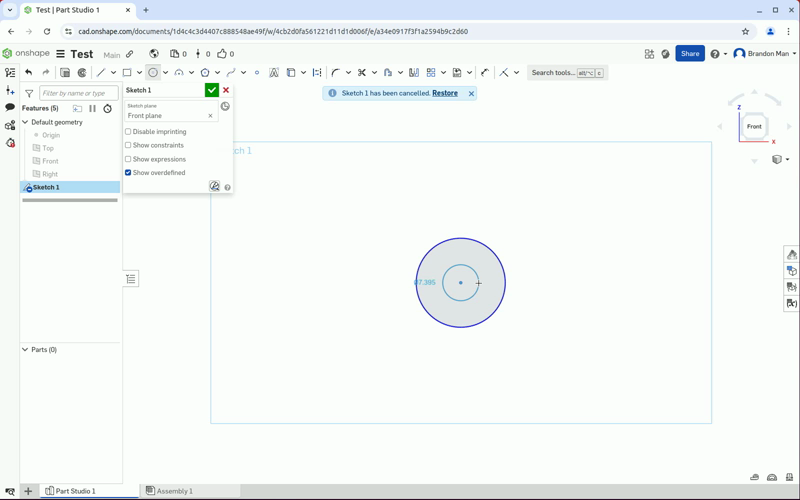
key(esc)
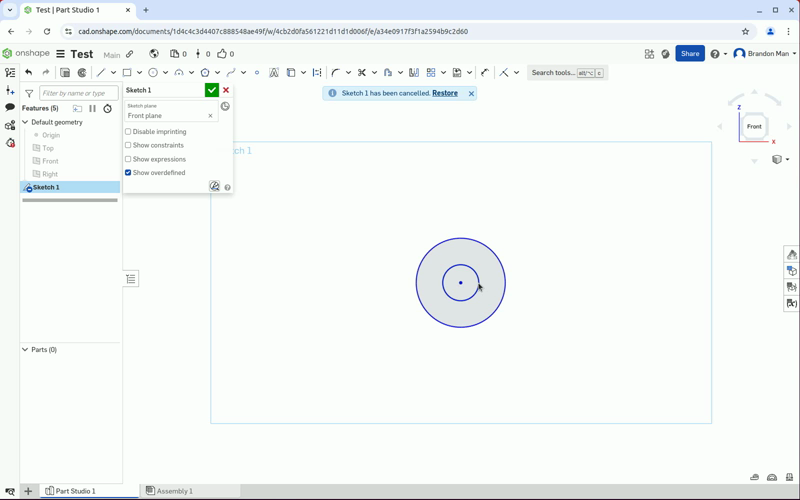
mouse_move(424, 284)
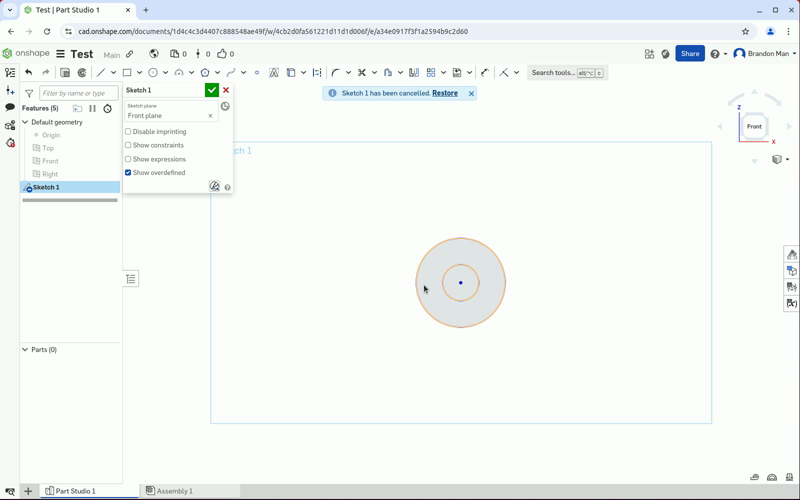
click(424, 284)
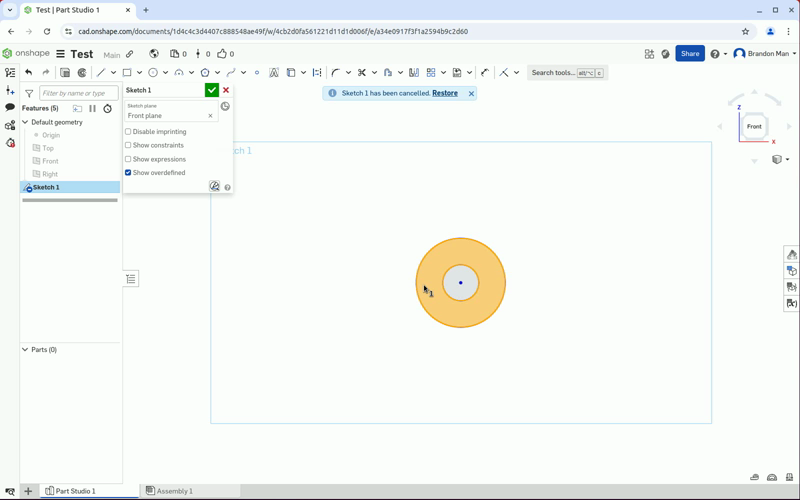
mouse_move(73, 352)
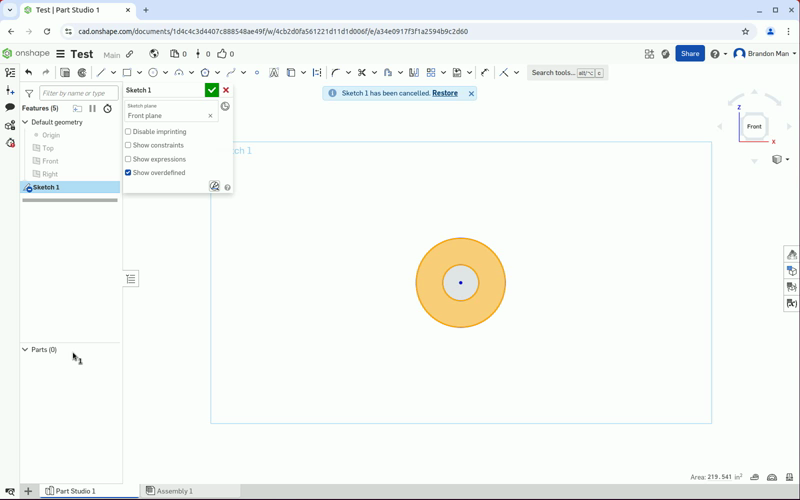
key(shift+y)
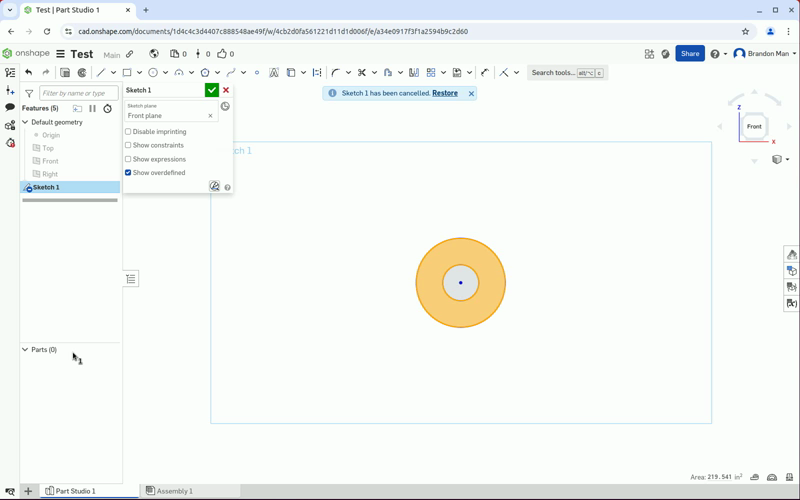
key(shift+e)
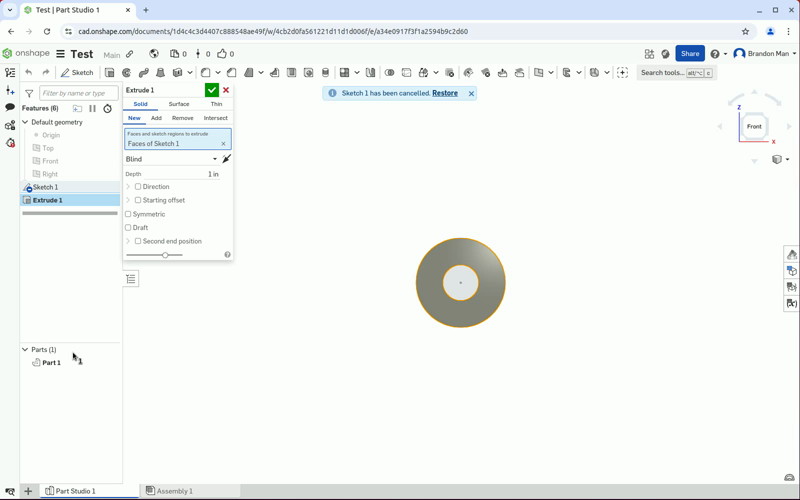
mouse_move(143, 106)
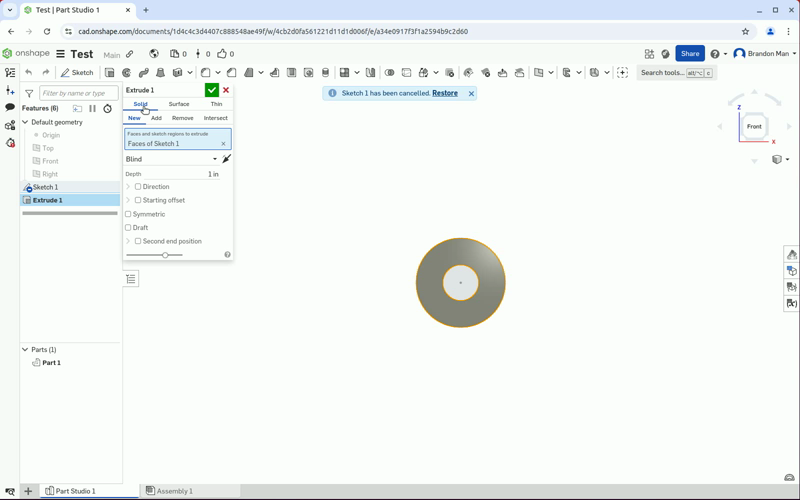
click(143, 106)
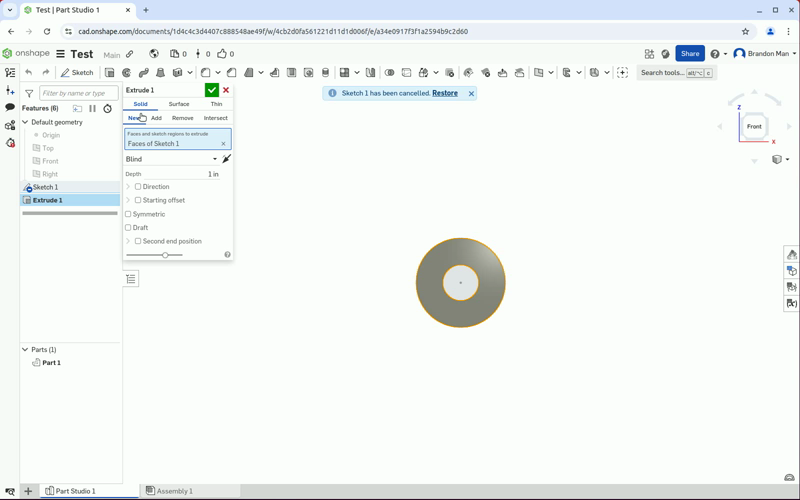
mouse_move(137, 120)
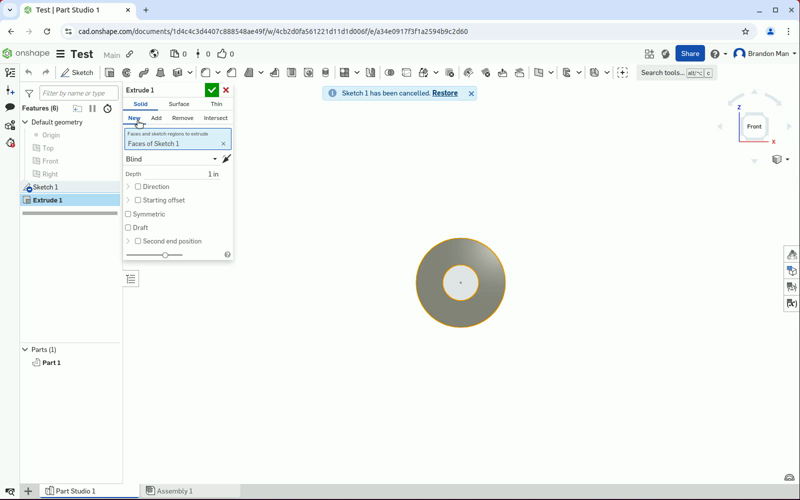
click(137, 120)
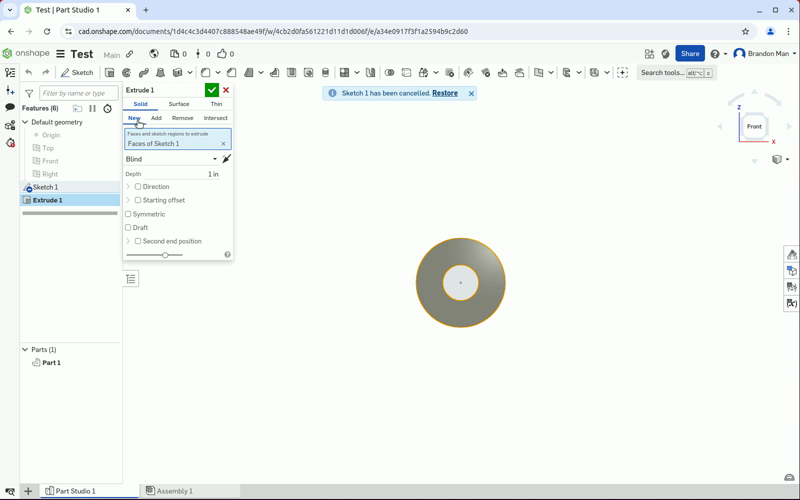
key(tab, 4)
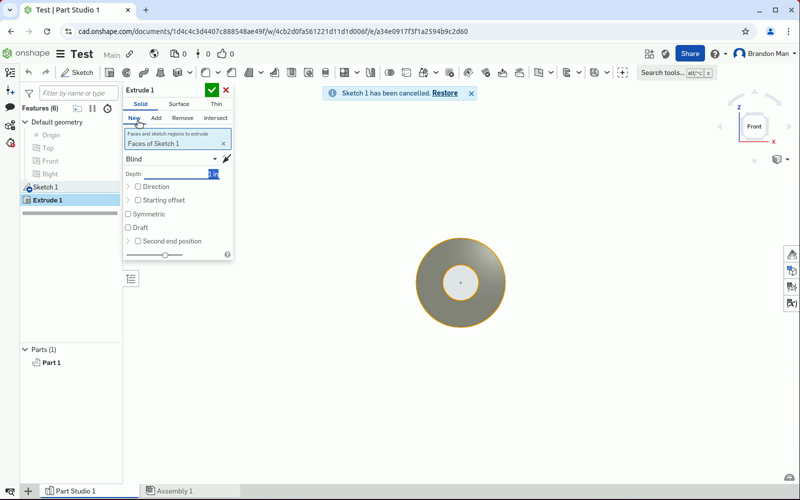
text(3.611)
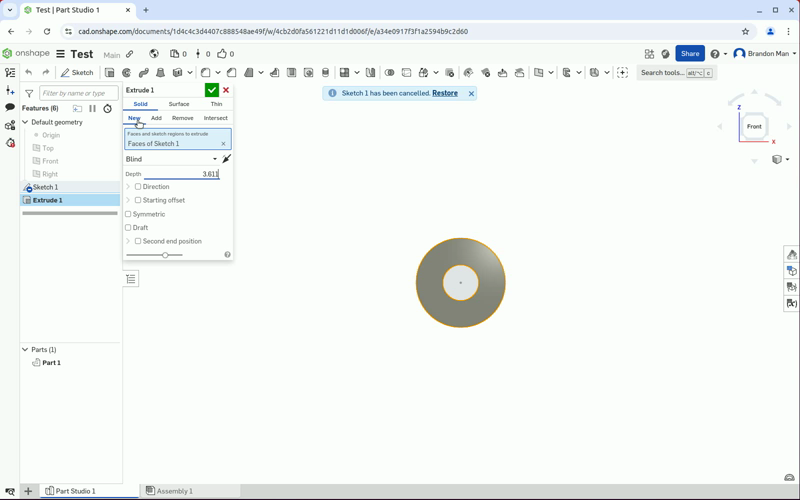
key(enter)
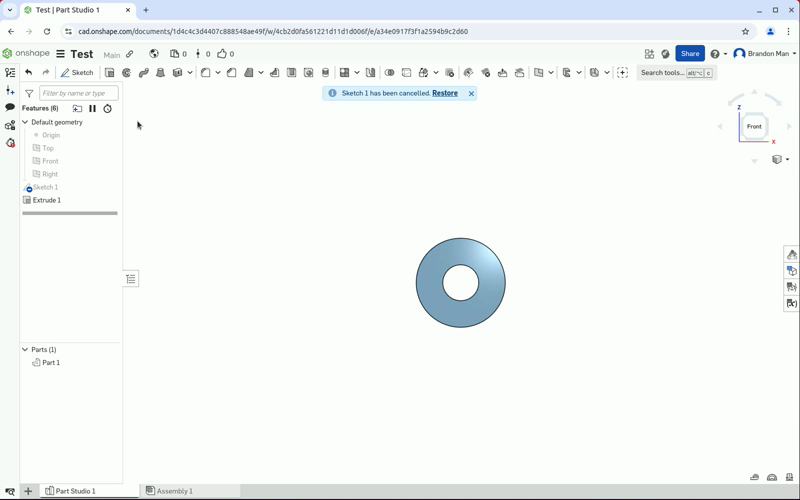
key(shift+h)
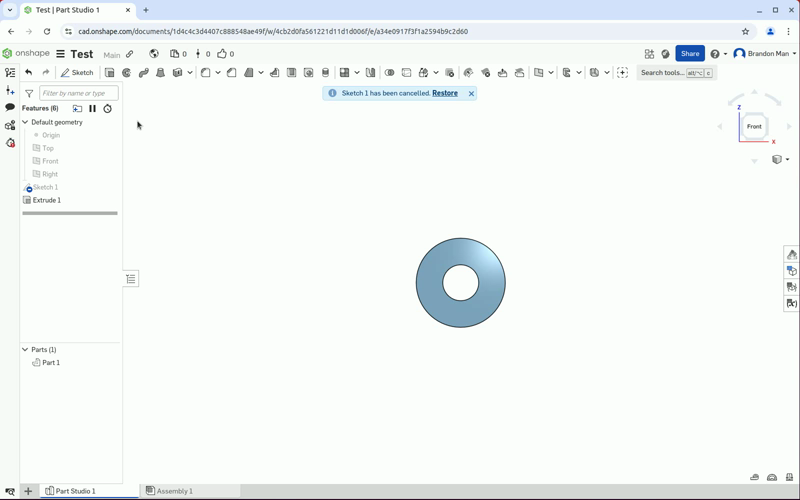
key(shift+h)
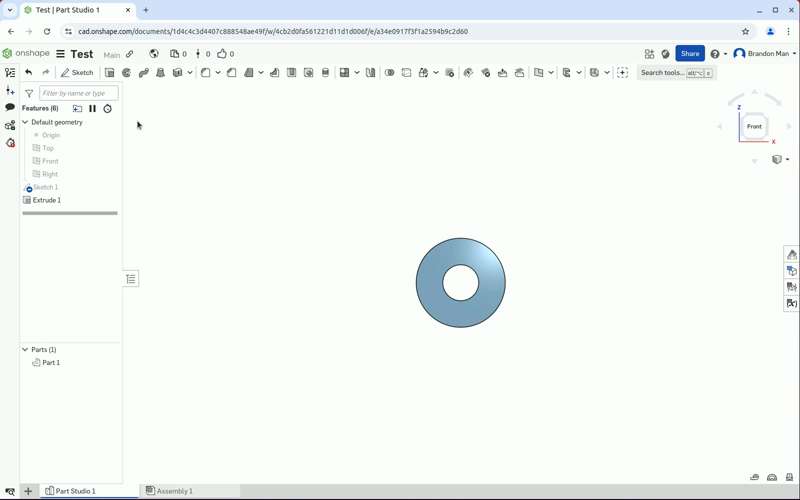
mouse_move(73, 189)
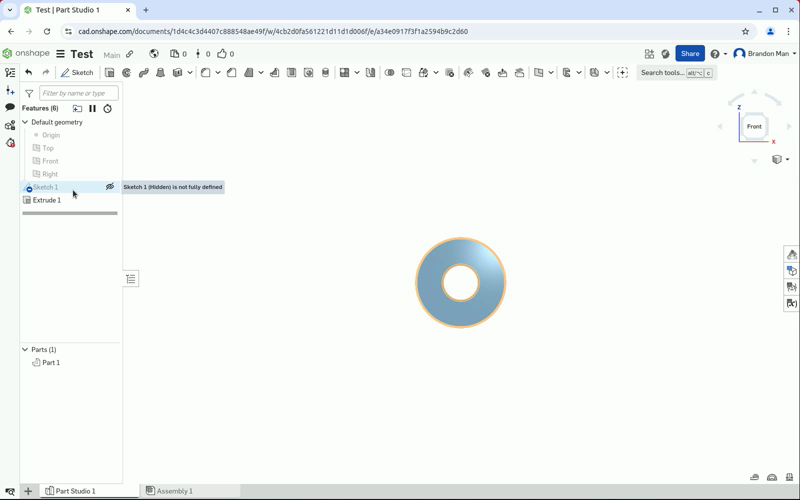
click(73, 189)
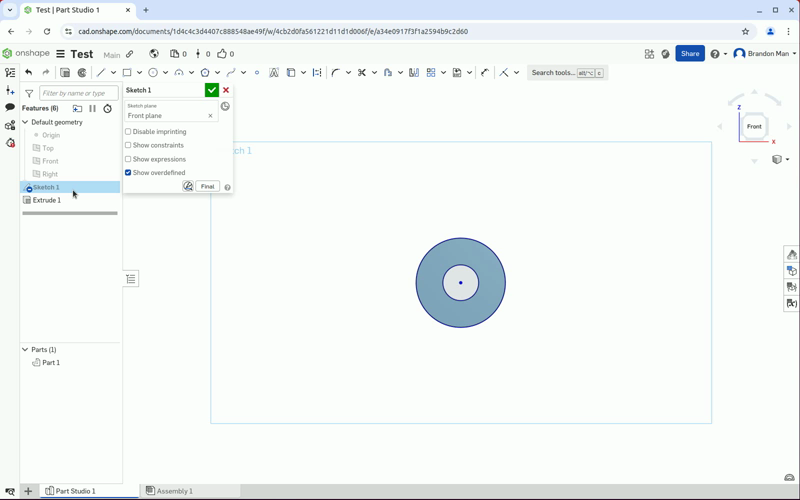
mouse_move(229, 92)
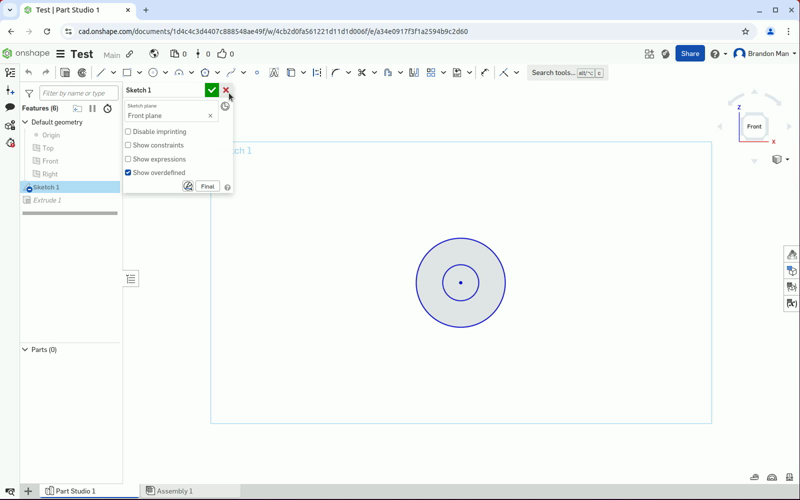
click(229, 92)
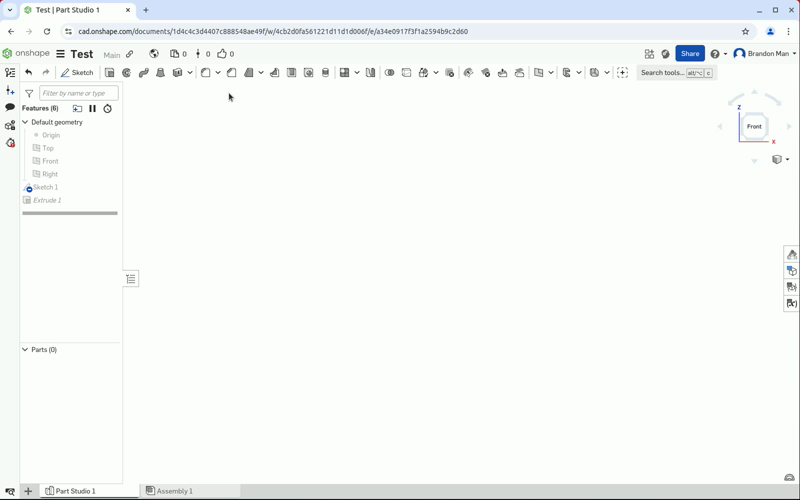
mouse_move(541, 75)
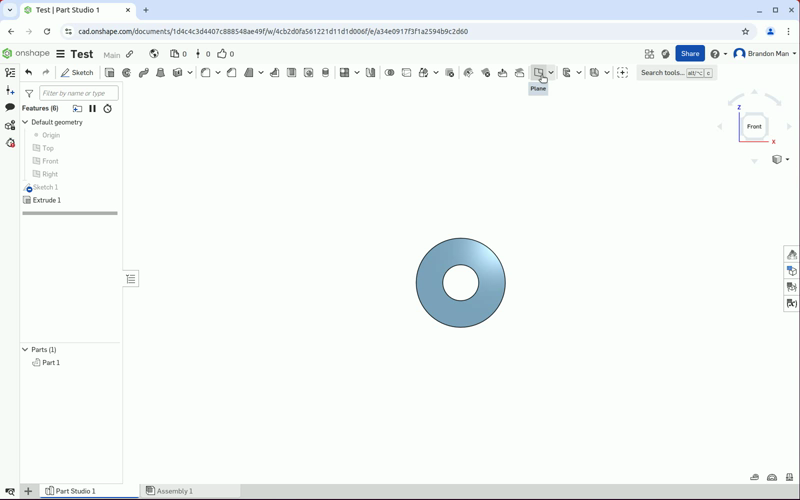
click(541, 75)
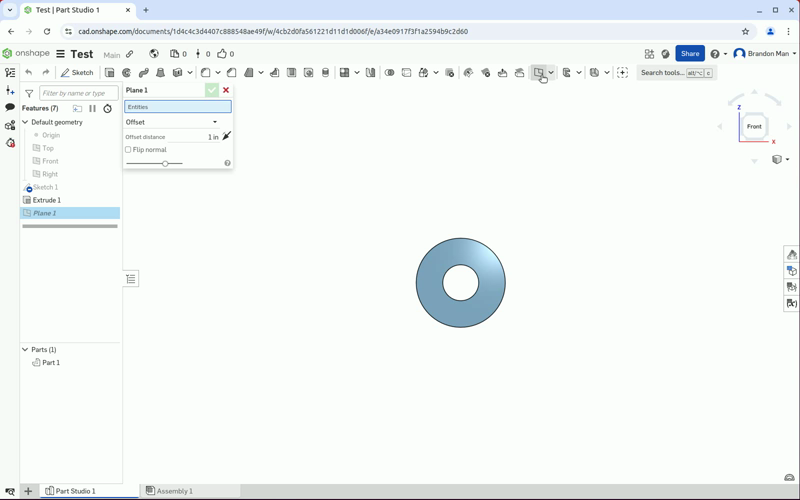
mouse_move(73, 163)
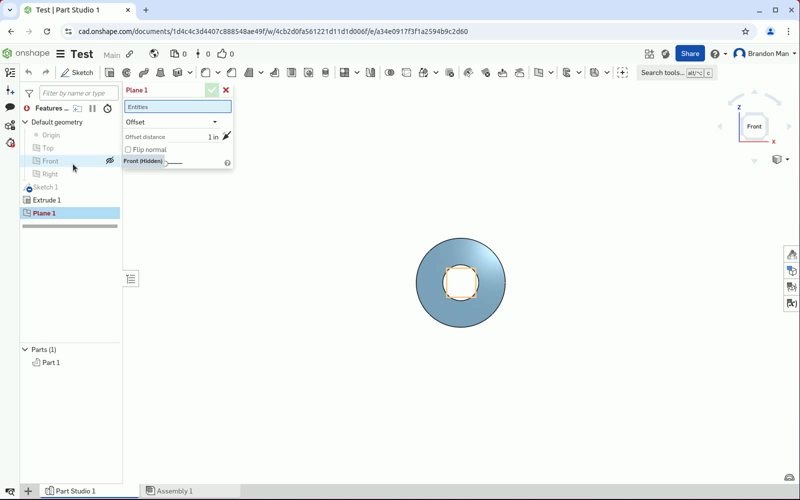
click(73, 163)
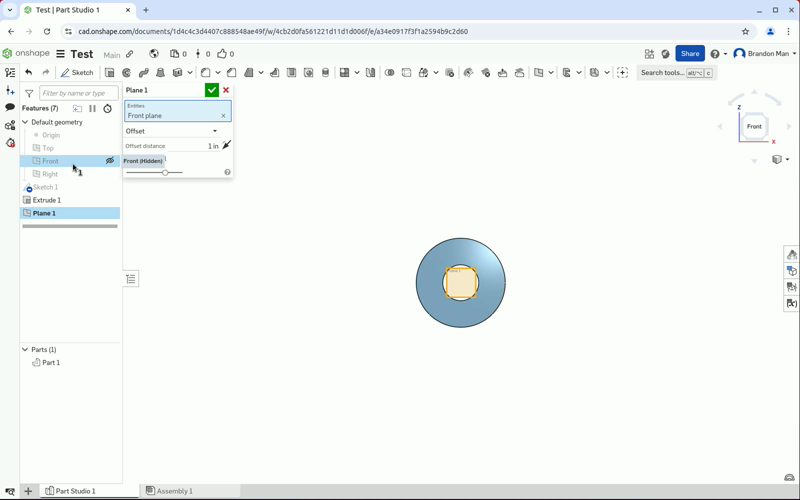
key(tab, 2)
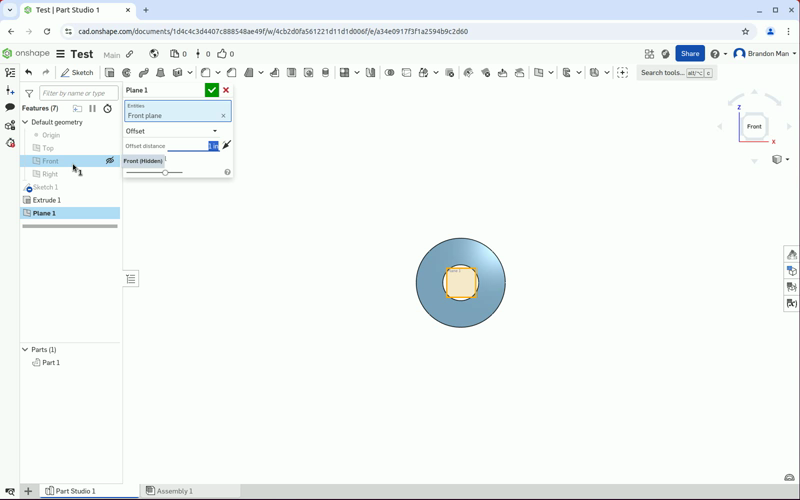
text(3.605)
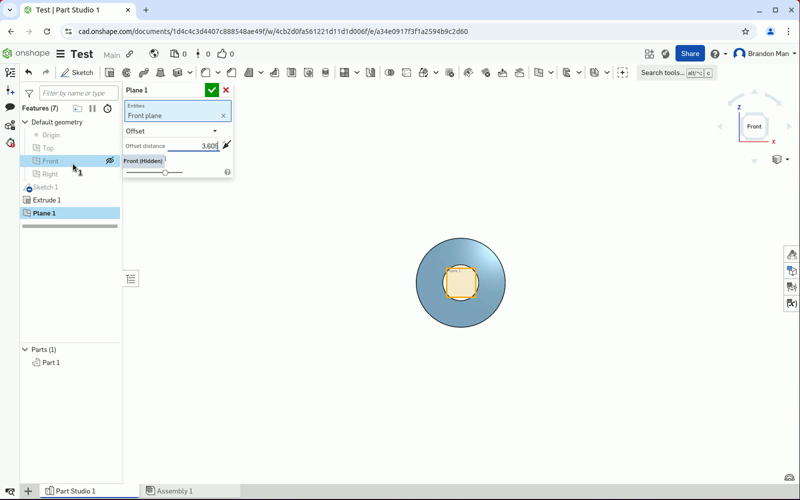
key(enter, 2)
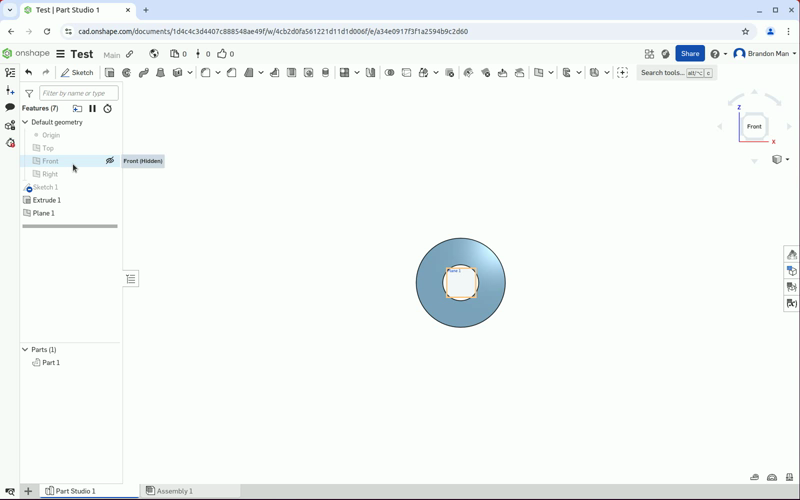
key(shift+s)
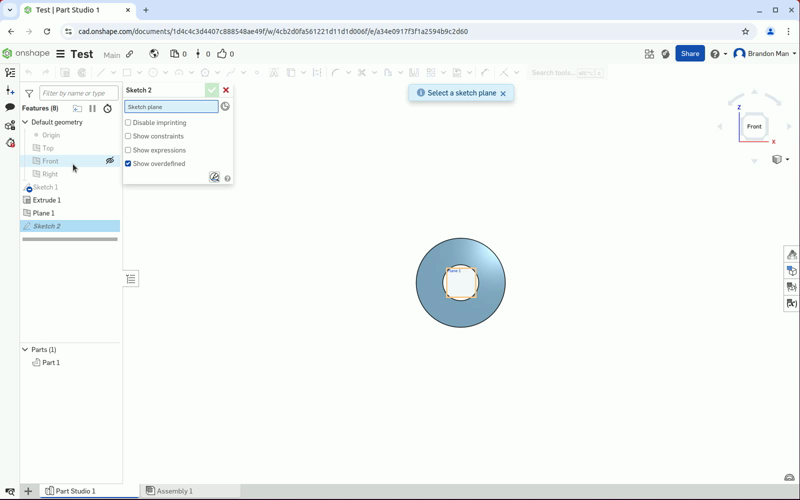
mouse_move(73, 215)
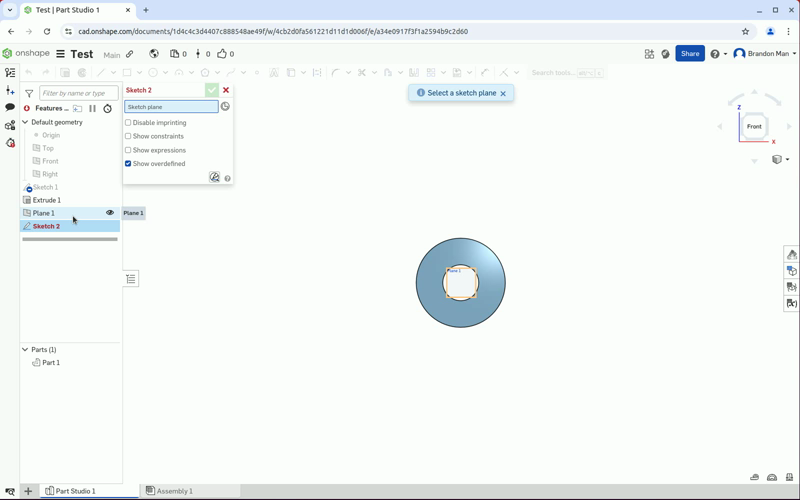
click(73, 215)
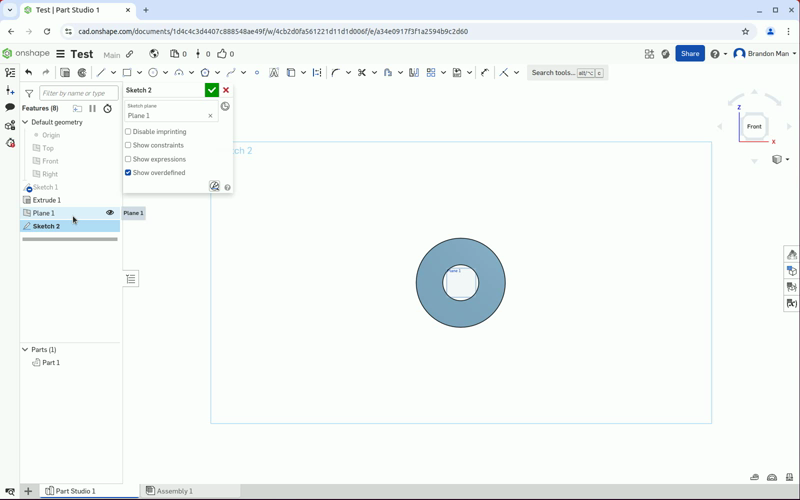
mouse_move(73, 352)
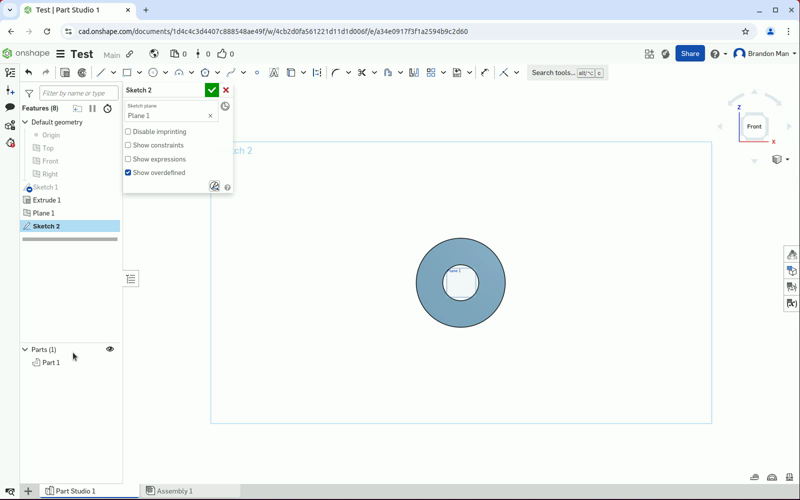
key(y)
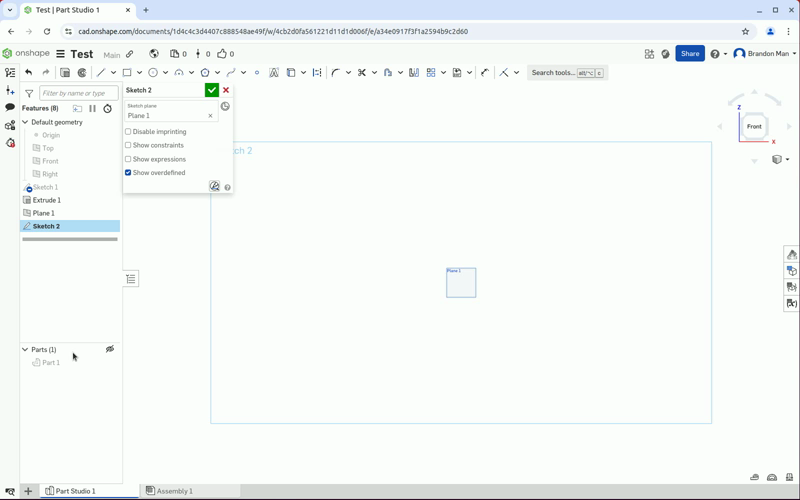
key(c)
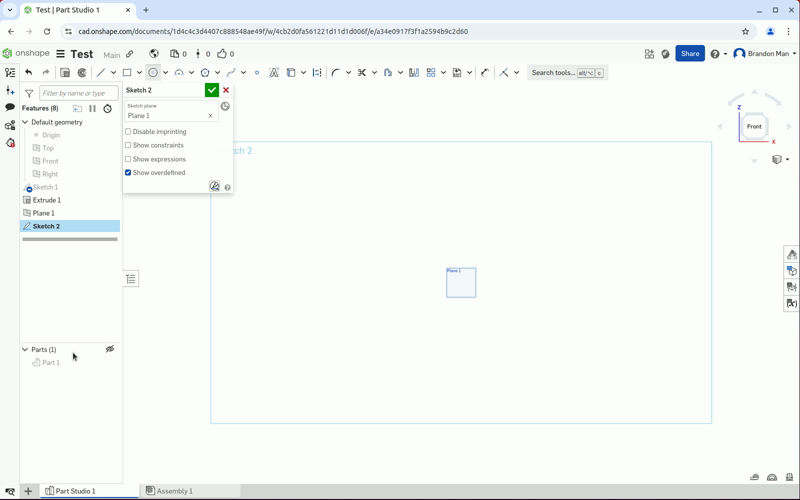
key_down(shift)
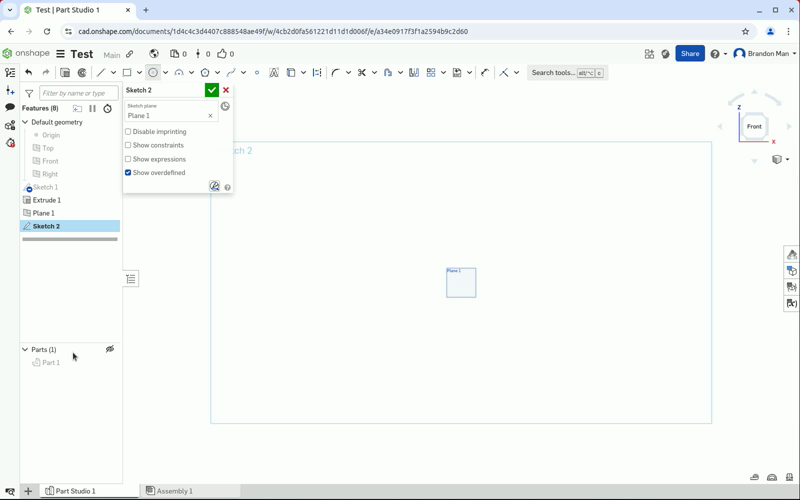
mouse_move(460, 282)
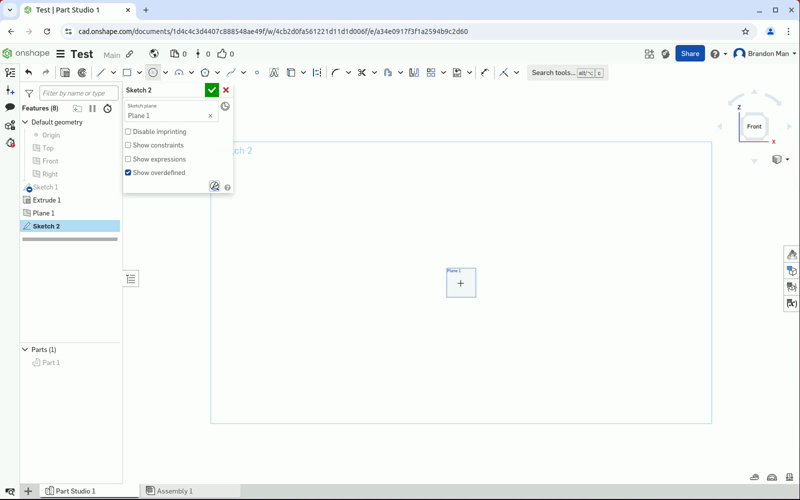
click(460, 282)
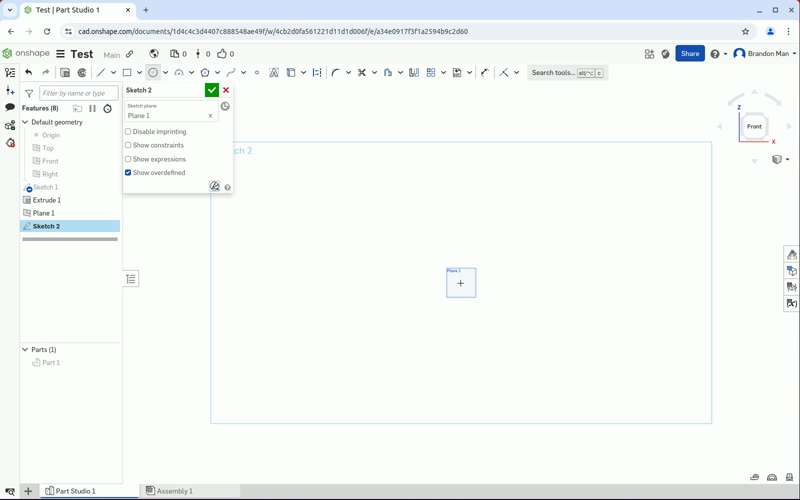
key_up(shift)
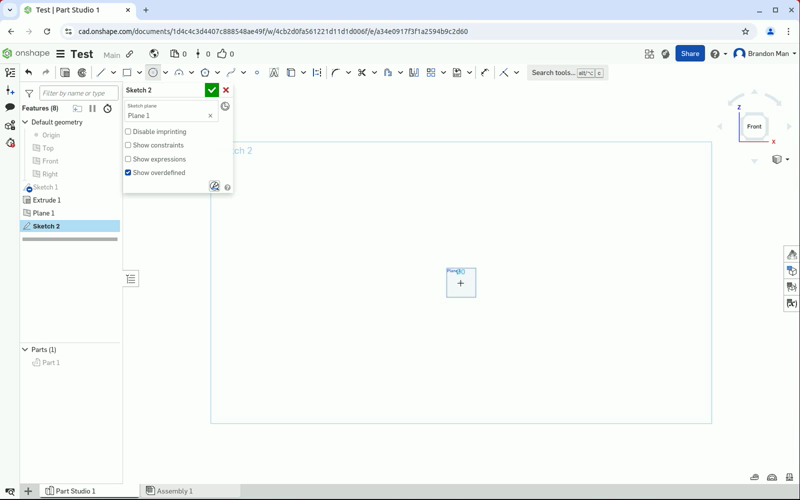
mouse_move(492, 282)
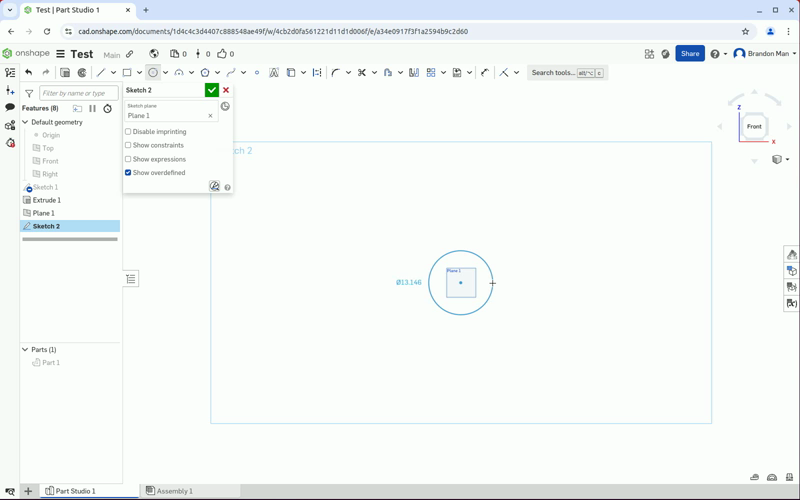
click(492, 282)
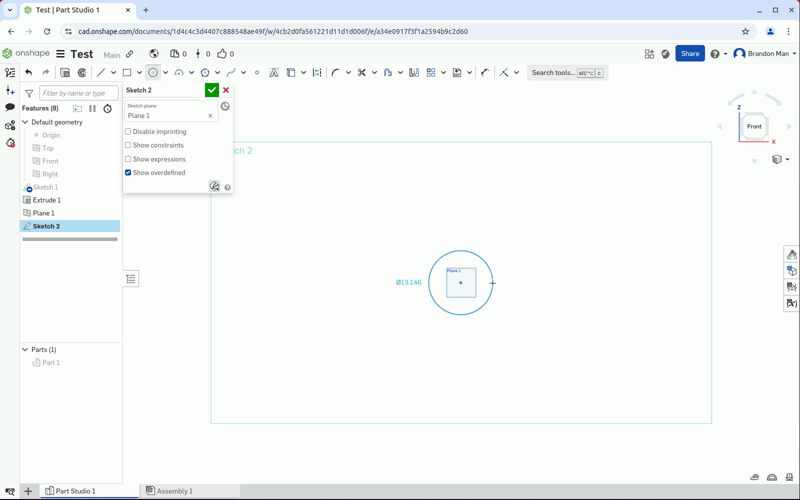
key(esc)
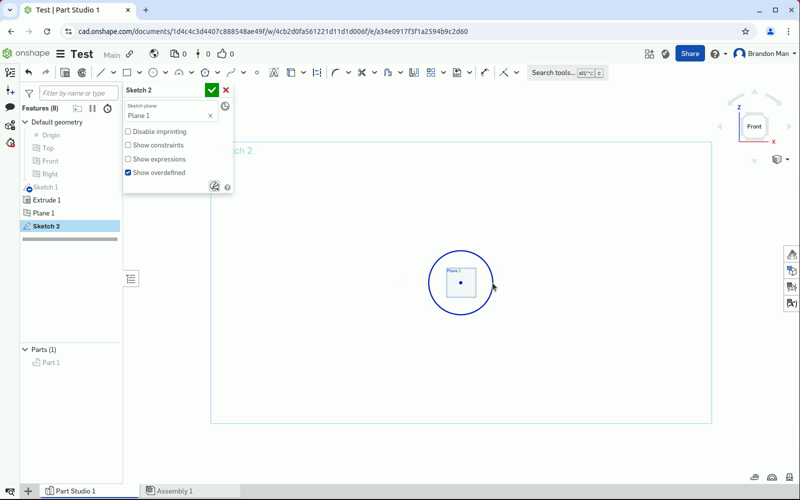
key(c)
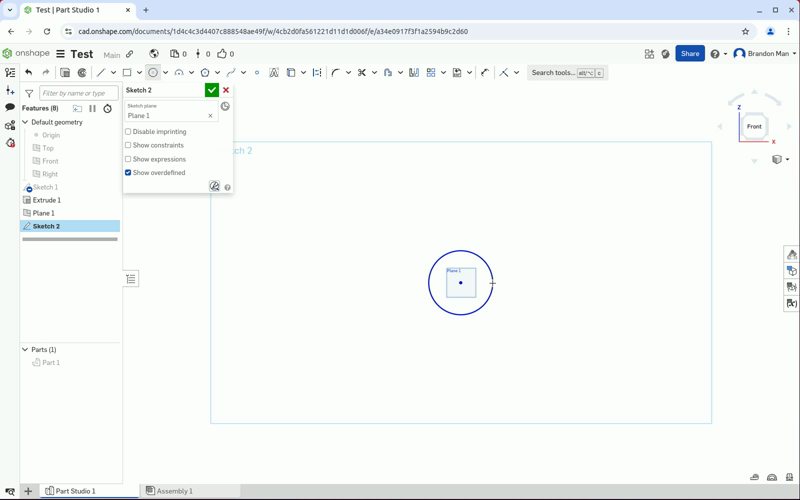
key_down(shift)
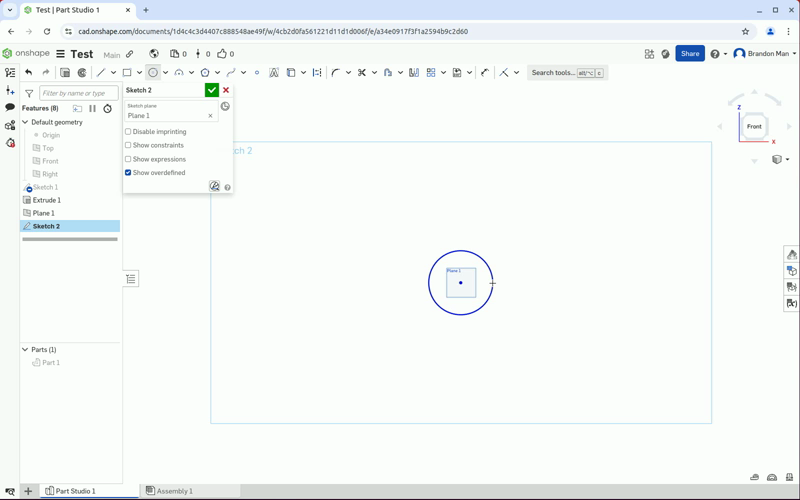
mouse_move(460, 282)
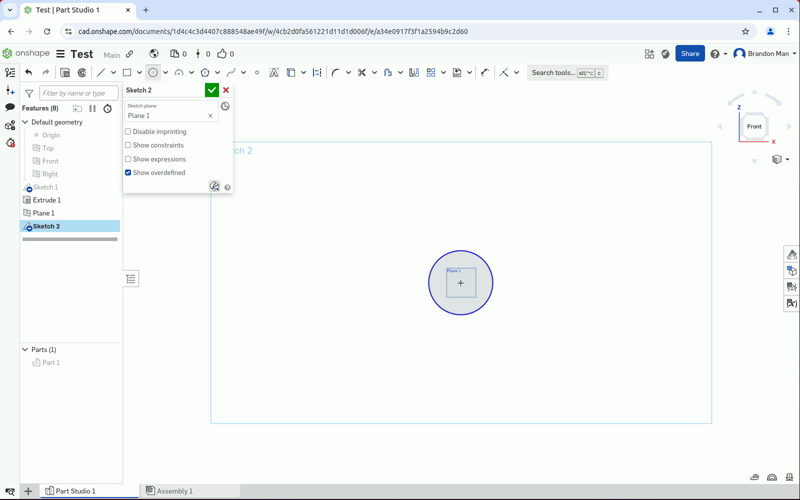
click(460, 282)
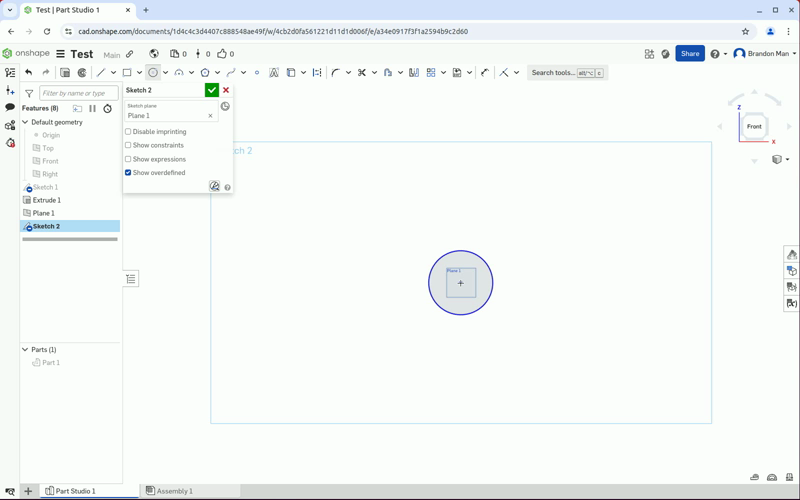
key_up(shift)
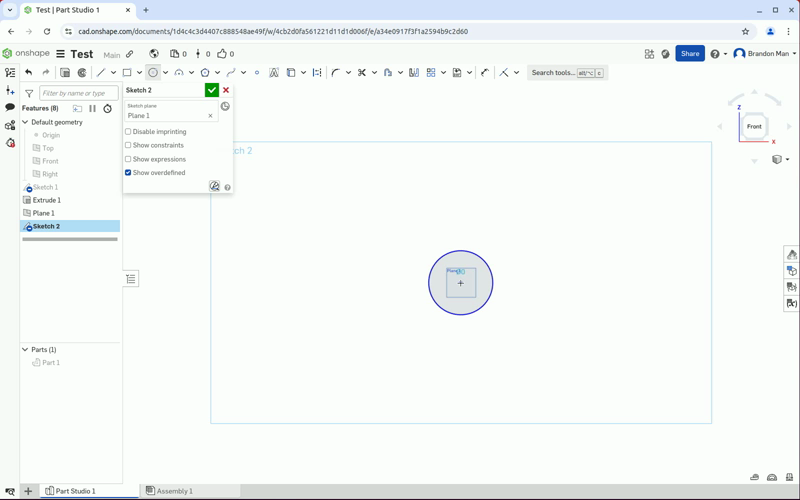
mouse_move(478, 282)
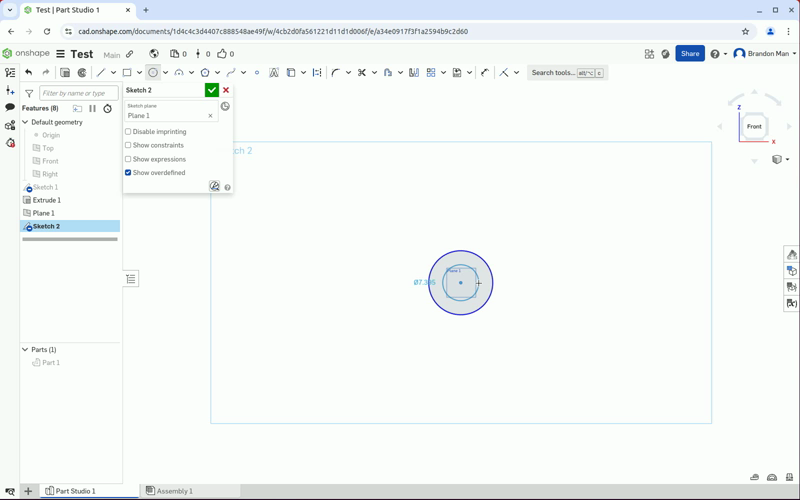
click(478, 282)
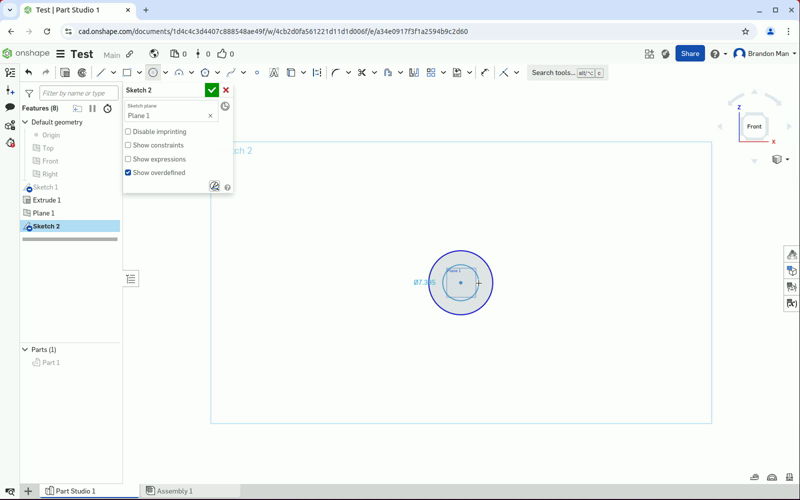
key(esc)
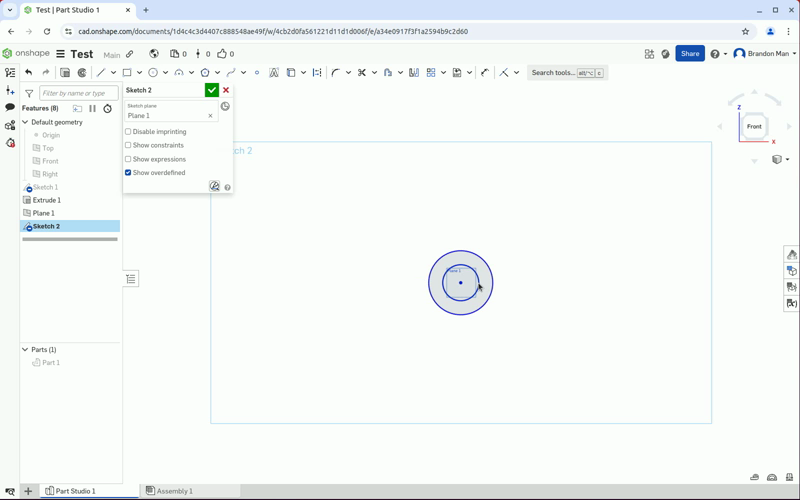
mouse_move(468, 256)
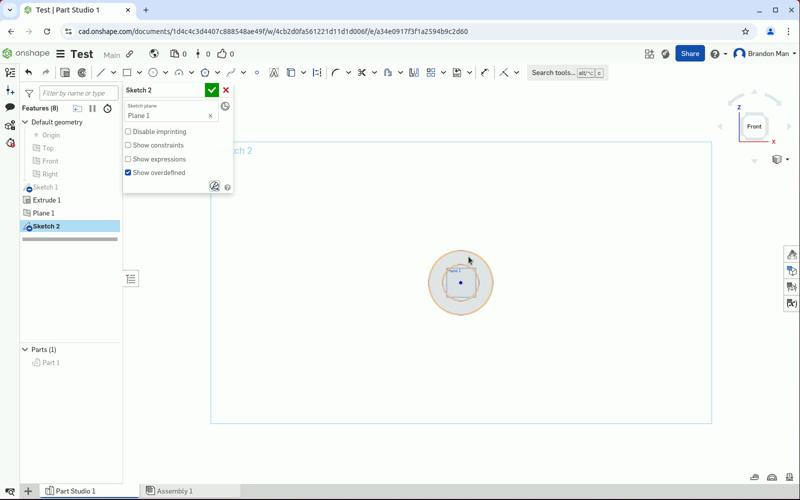
click(468, 256)
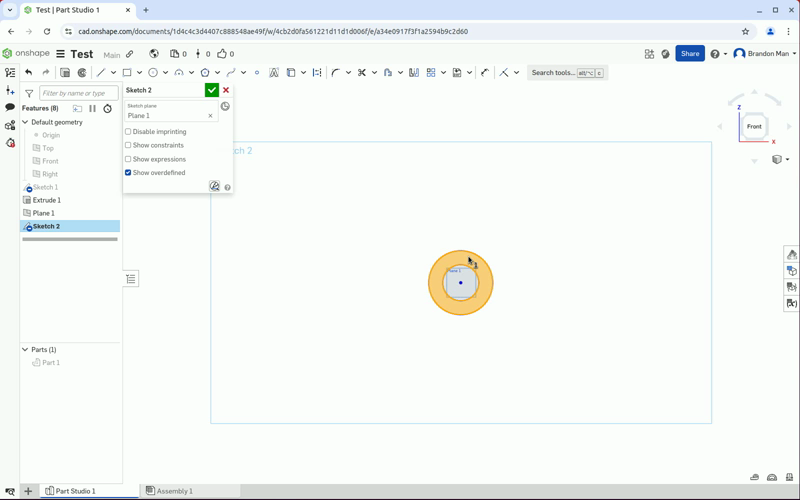
mouse_move(73, 352)
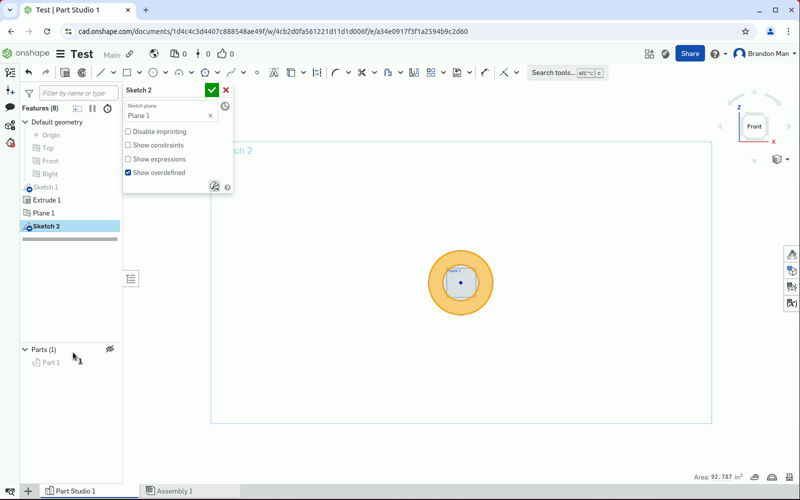
key(shift+y)
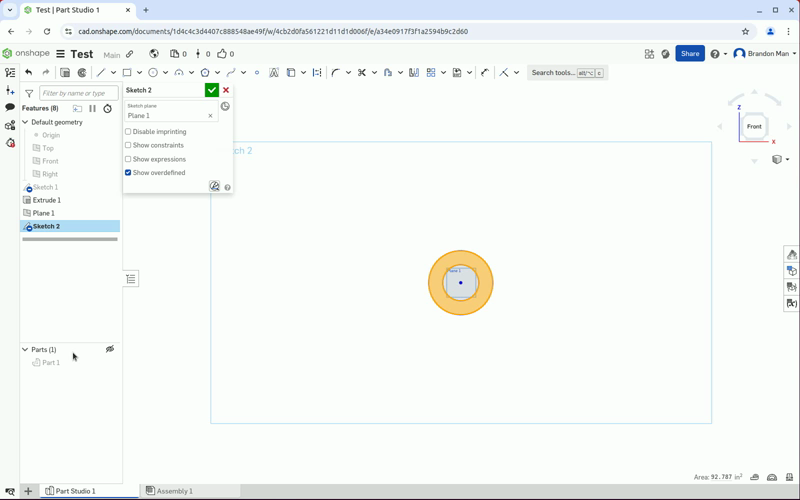
key(shift+e)
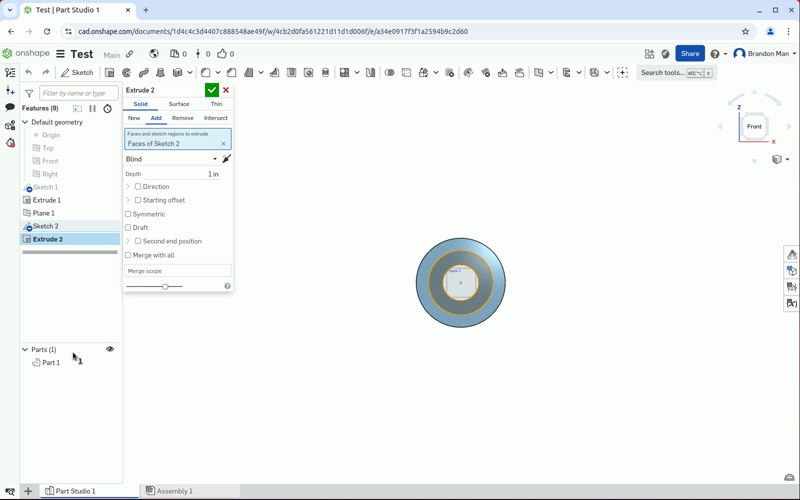
mouse_move(143, 106)
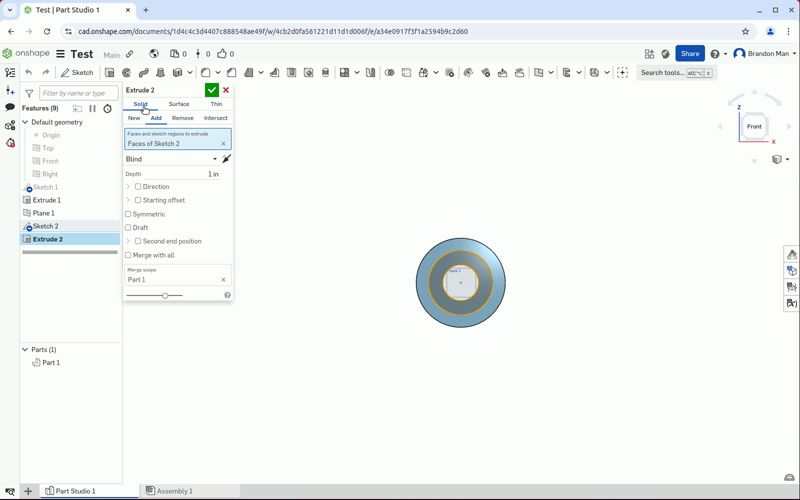
click(143, 106)
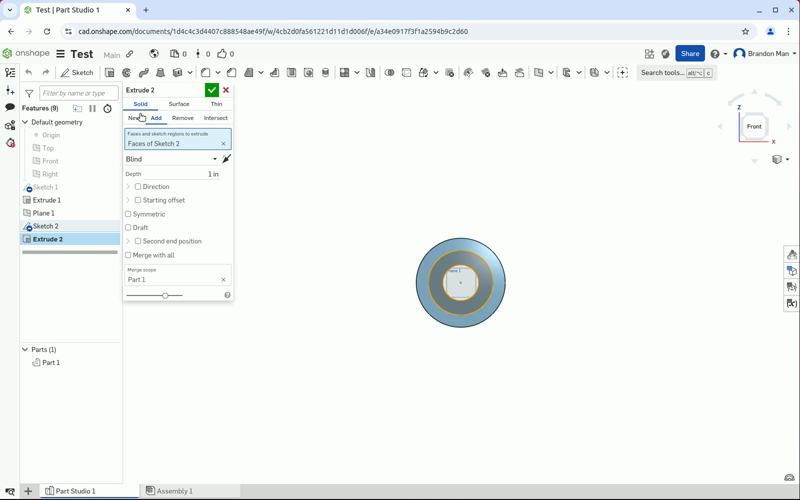
mouse_move(137, 120)
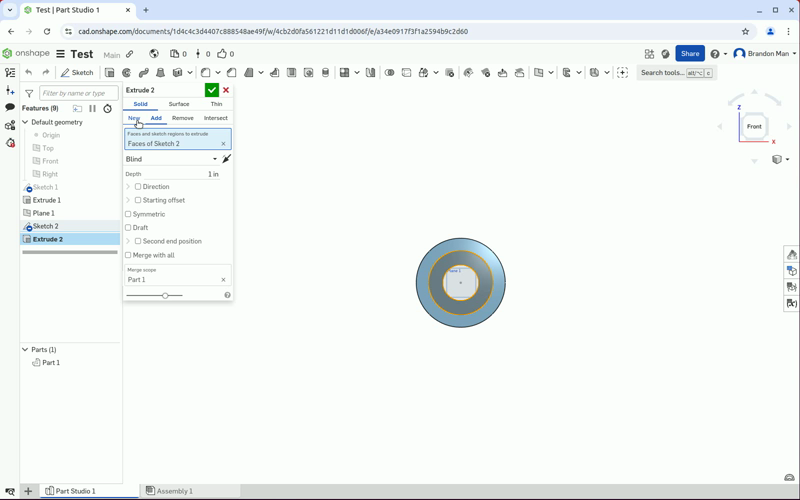
click(137, 120)
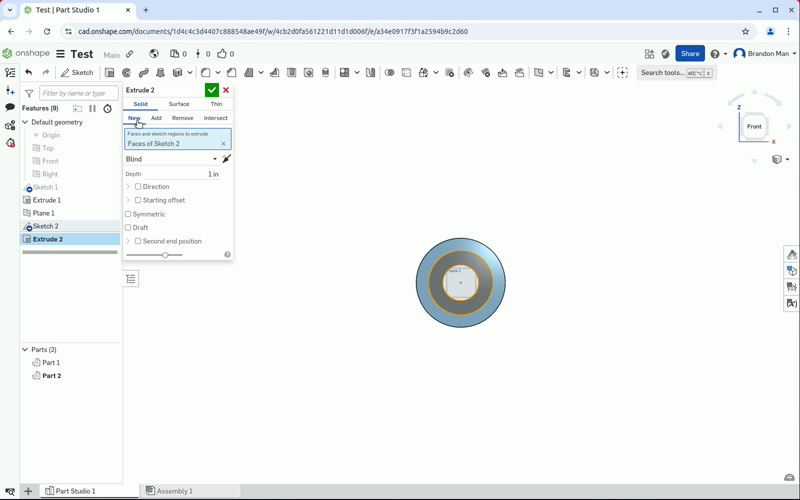
key(tab, 4)
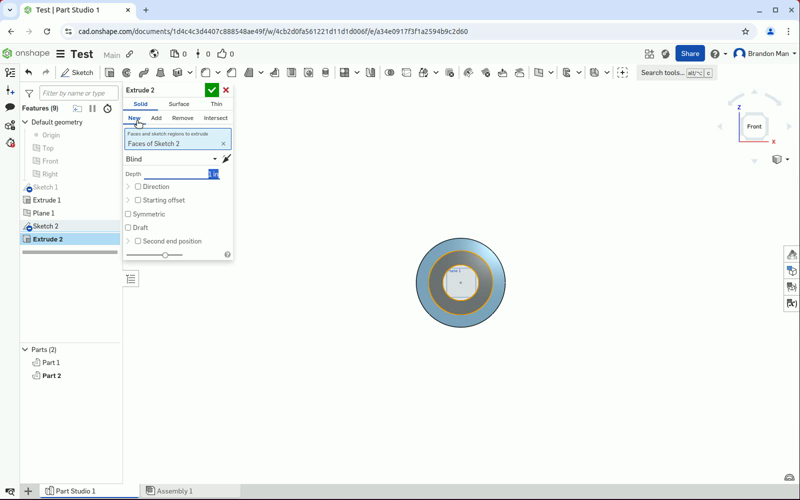
text(1.204)
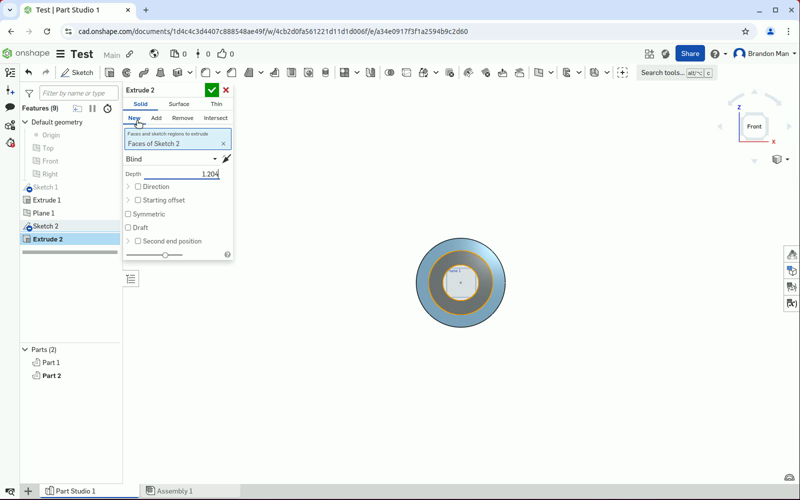
key(enter)
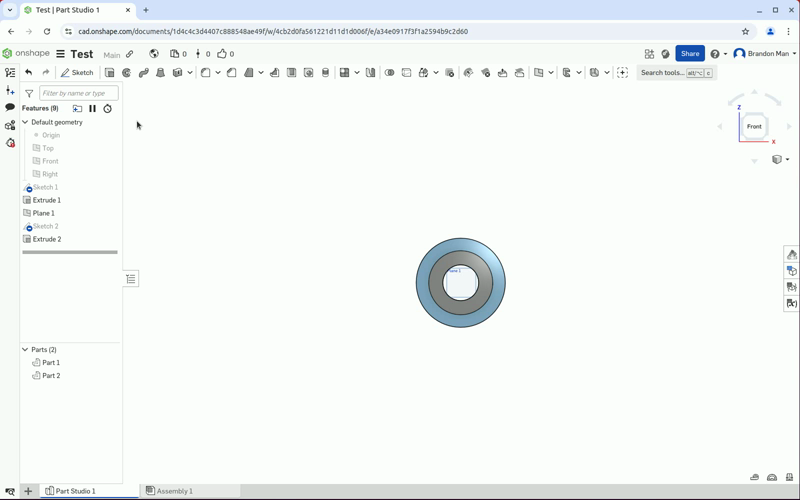
key(shift+h)
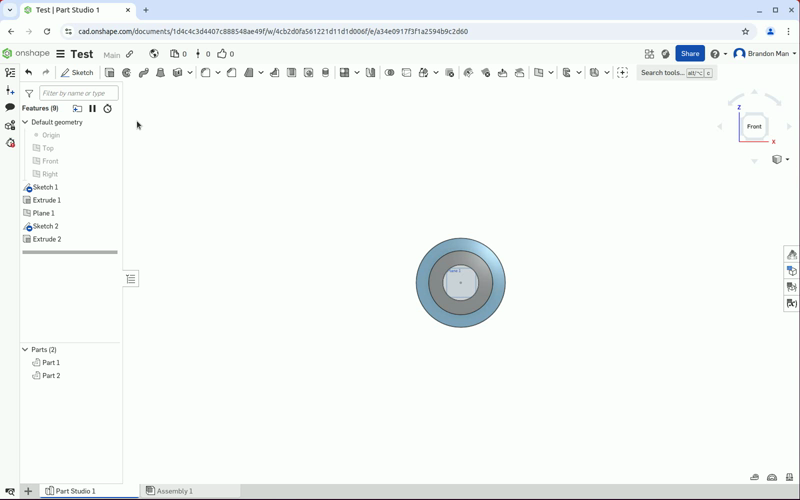
key(shift+h)
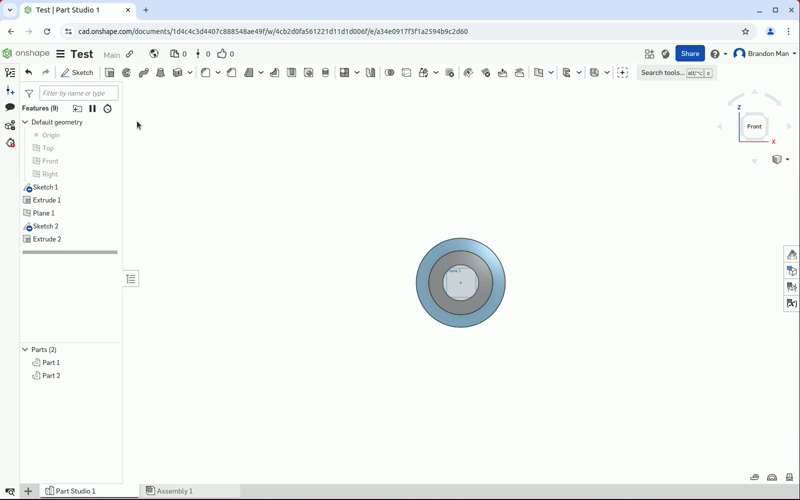
key(shift+7)
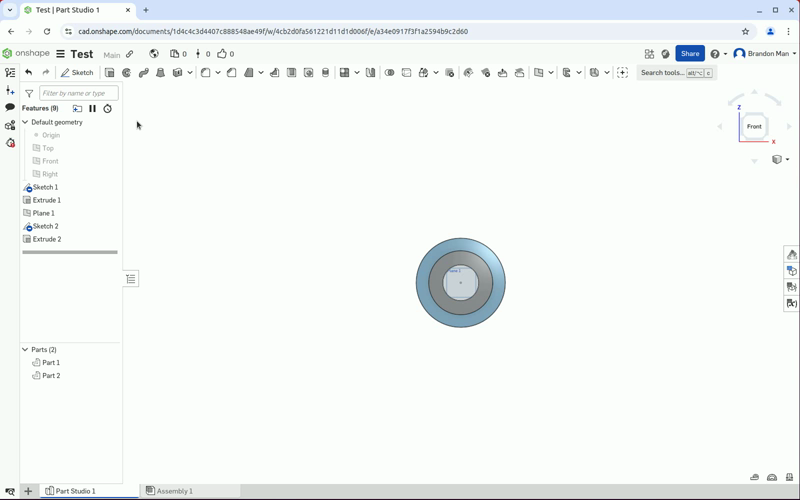
key(left, 2)
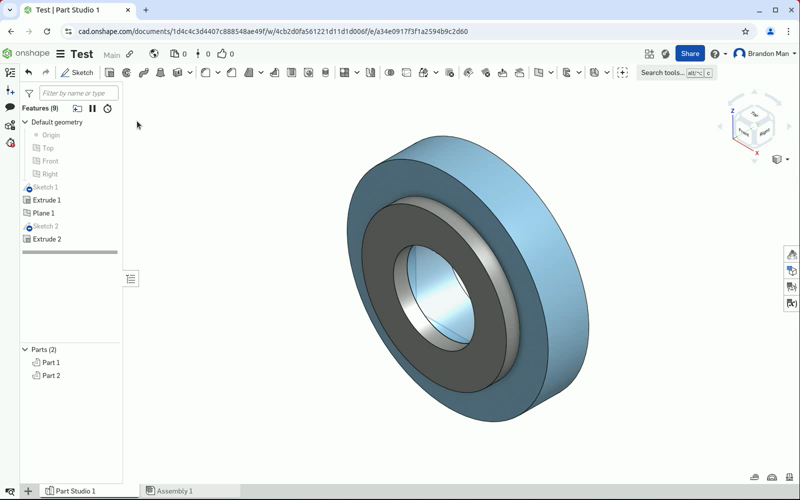
key(down, 2)
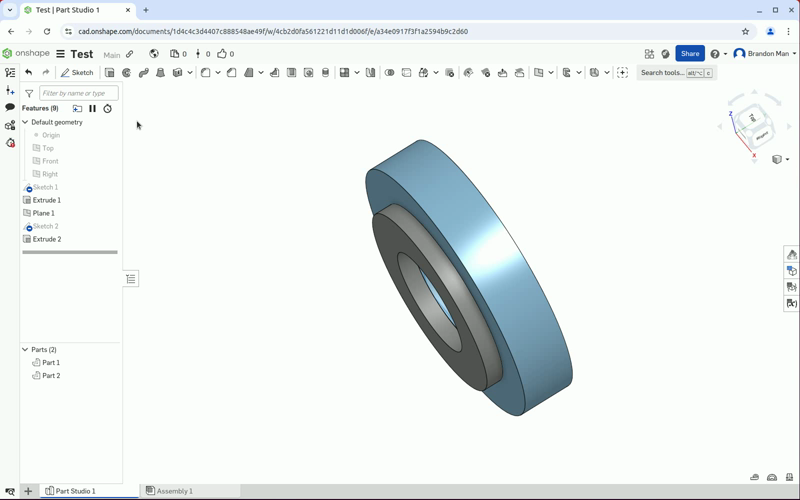
key(up, 2)
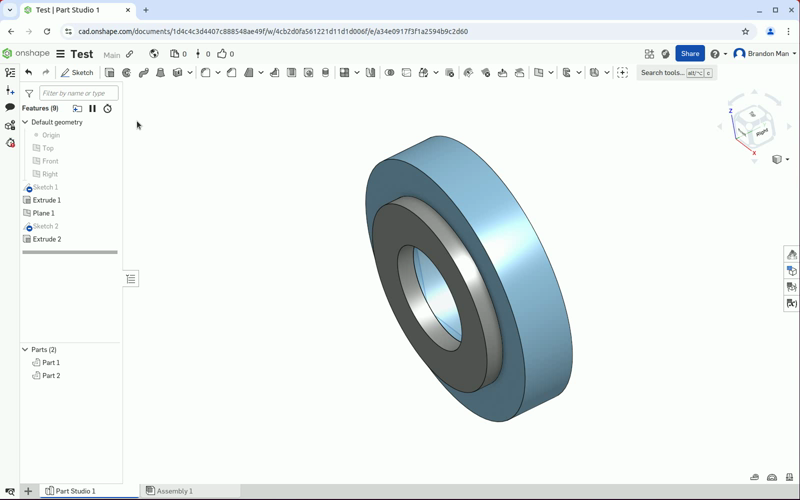
key(right, 2)
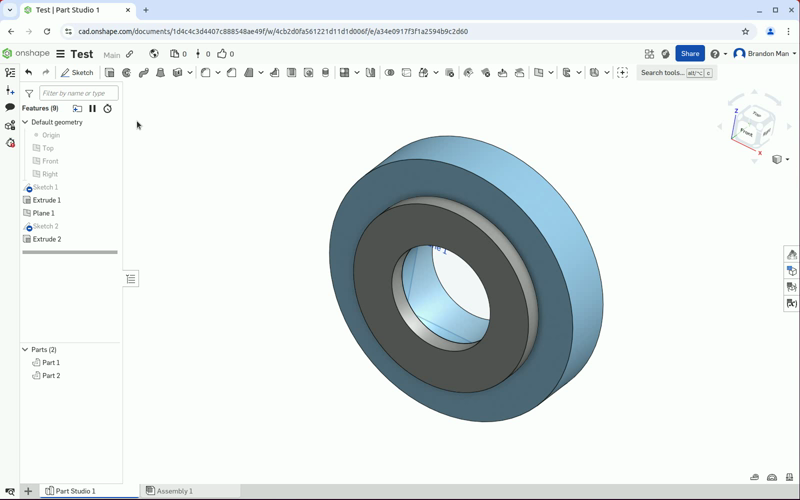
mouse_move(73, 189)
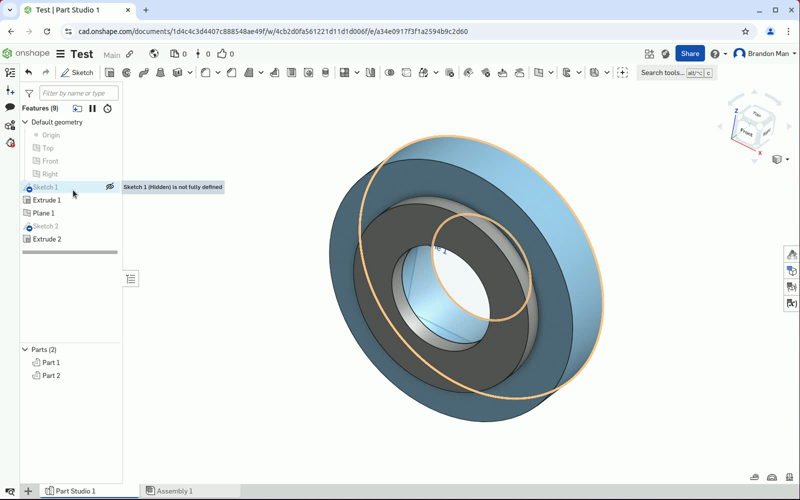
click(73, 189)